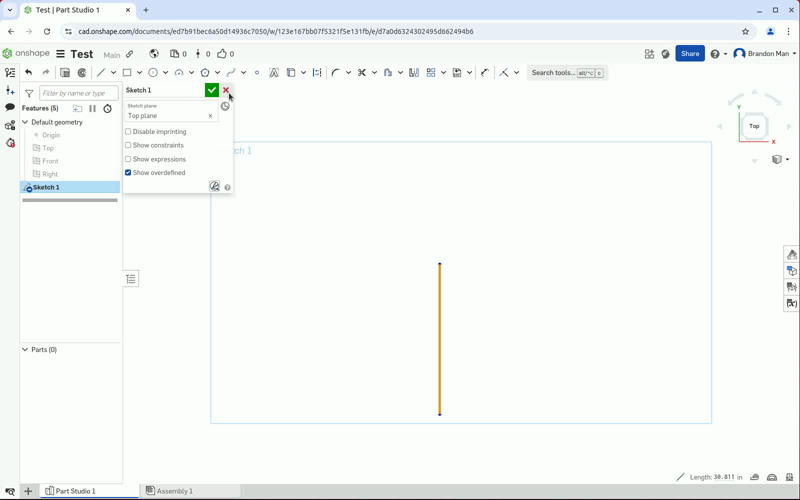
key(shift+h)
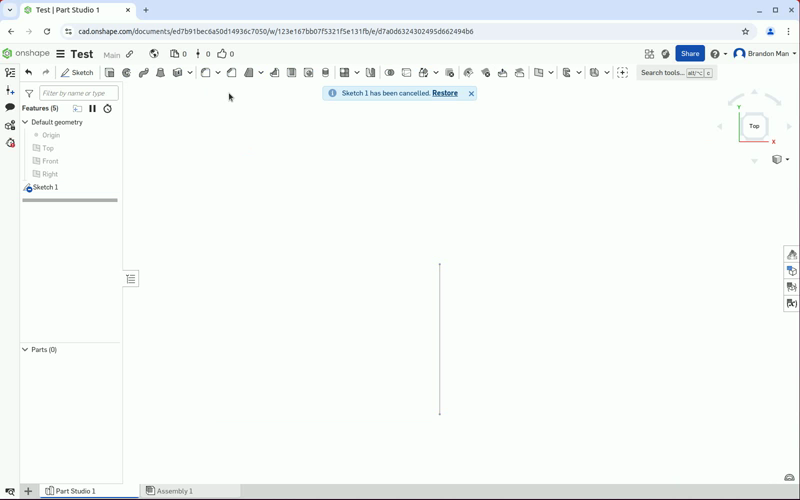
key(shift+s)
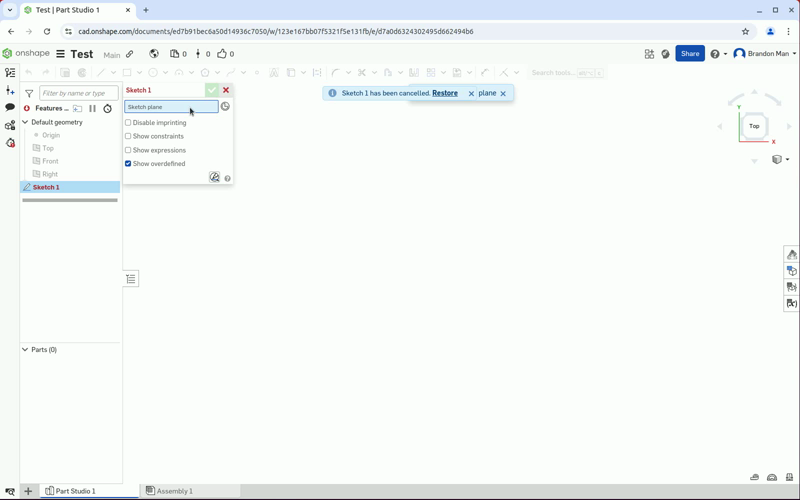
mouse_move(73, 150)
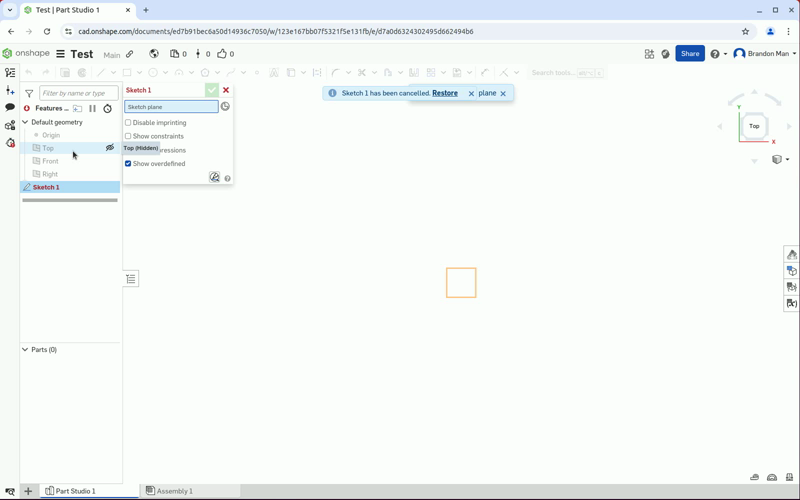
click(73, 150)
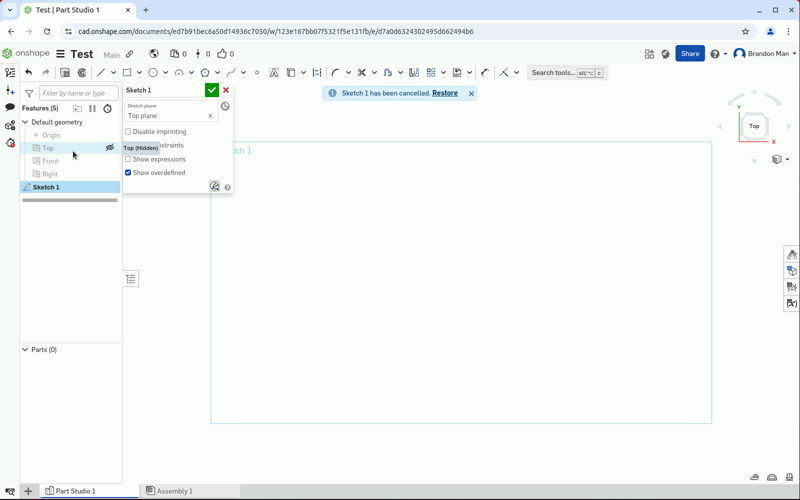
mouse_move(73, 352)
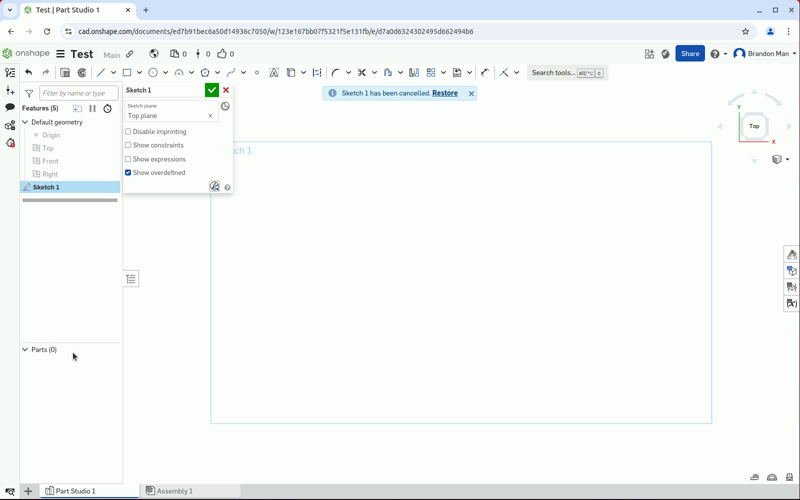
key(y)
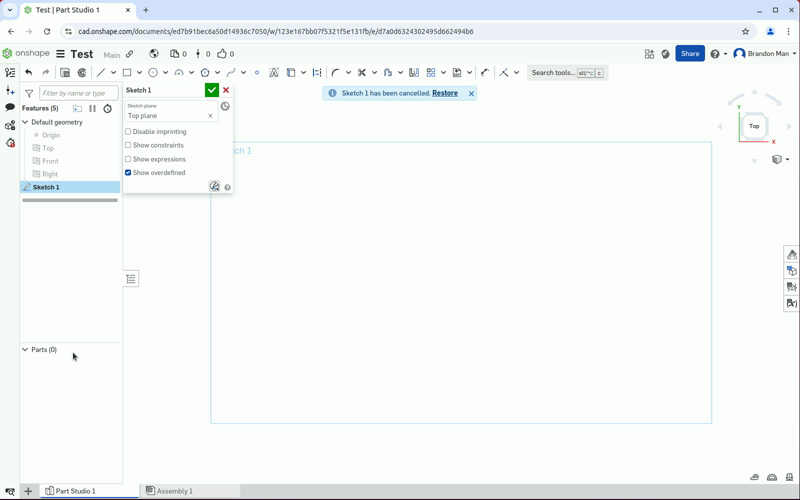
key(l)
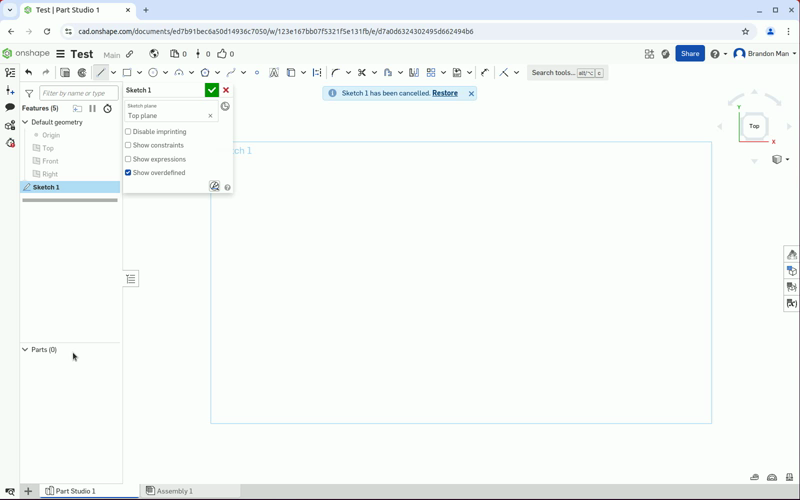
key_down(shift)
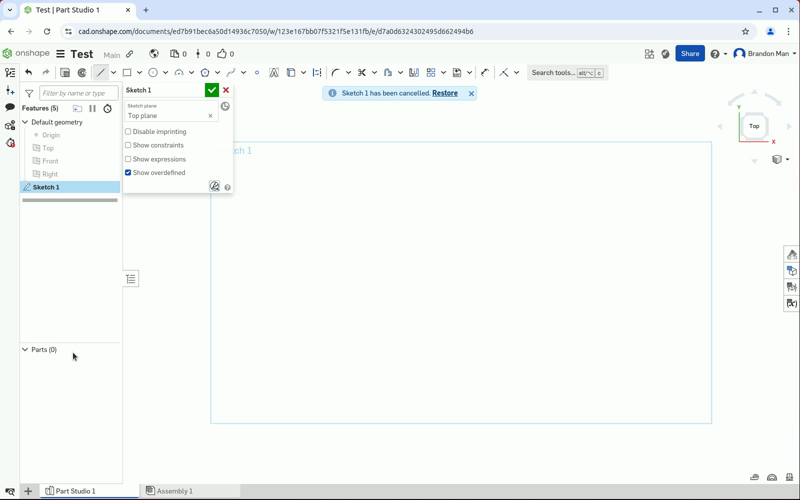
mouse_move(393, 334)
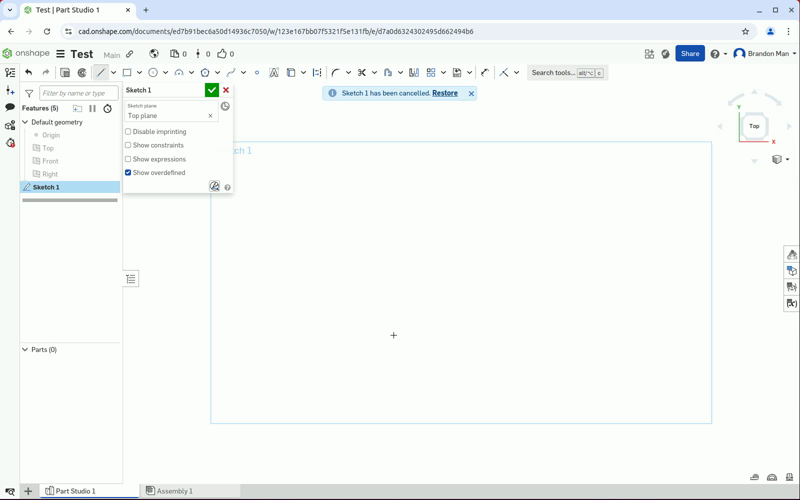
click(393, 334)
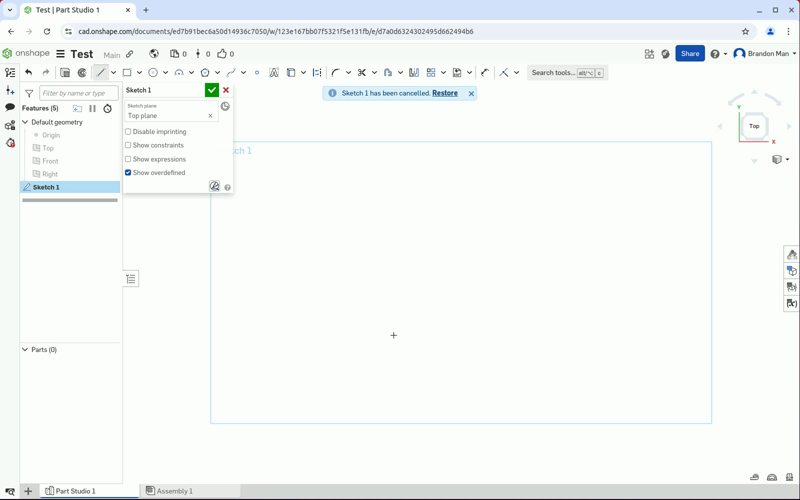
key_up(shift)
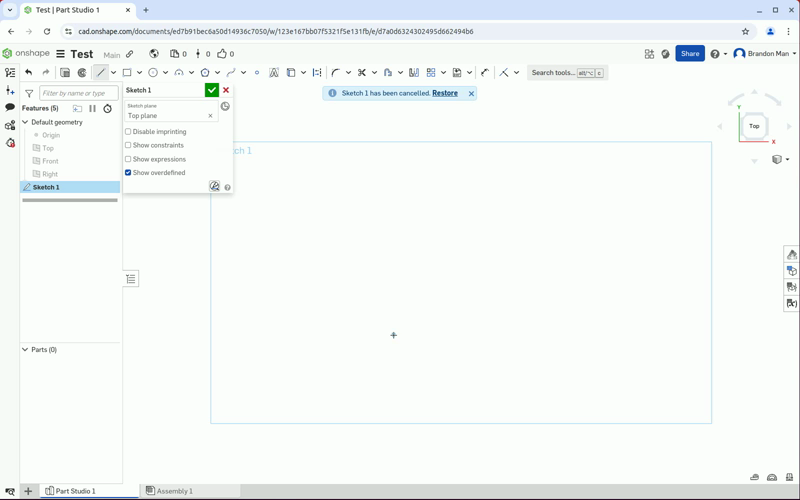
key_down(shift)
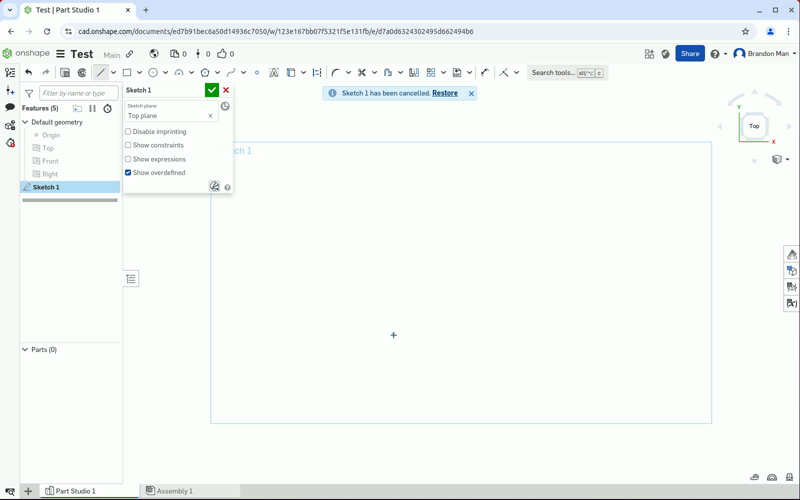
mouse_move(526, 334)
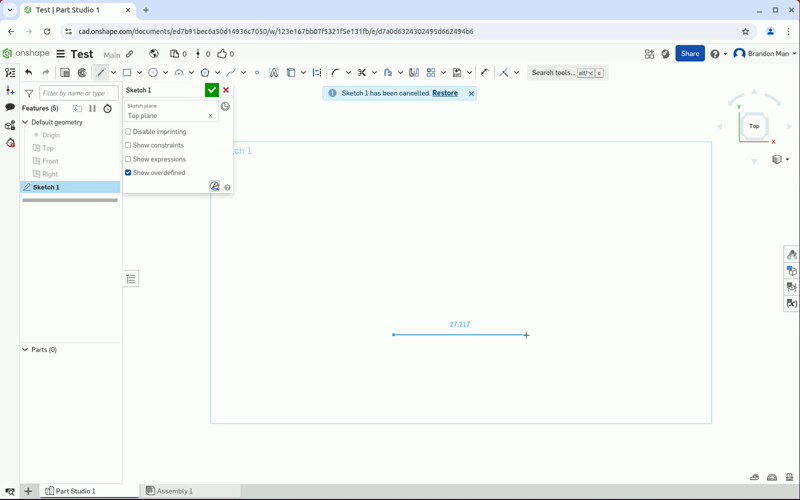
click(526, 334)
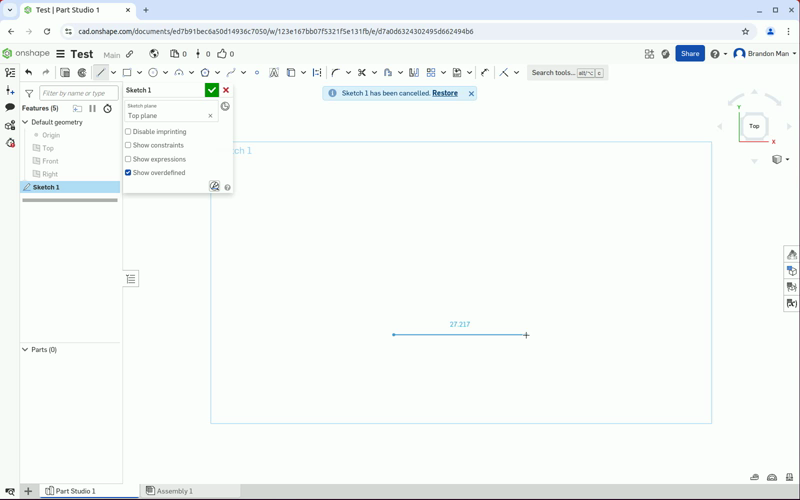
key_up(shift)
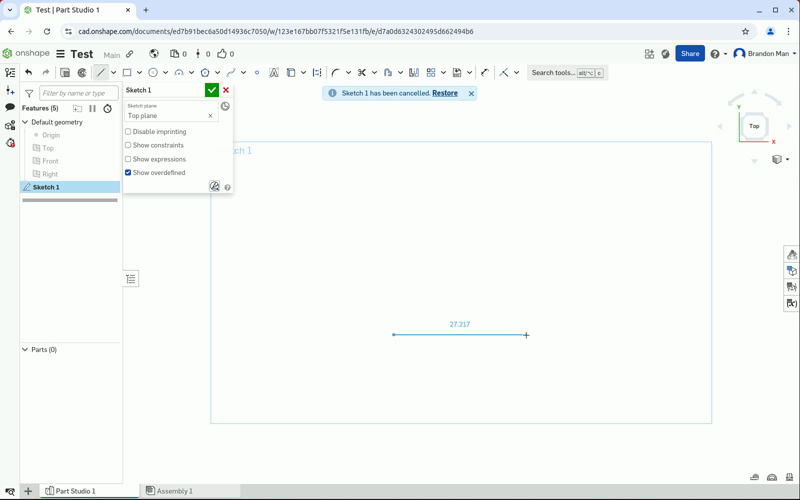
key_down(shift)
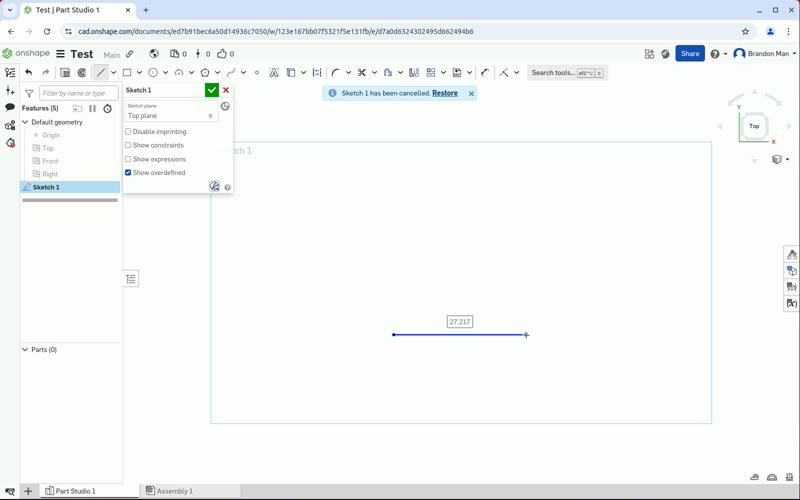
mouse_move(526, 232)
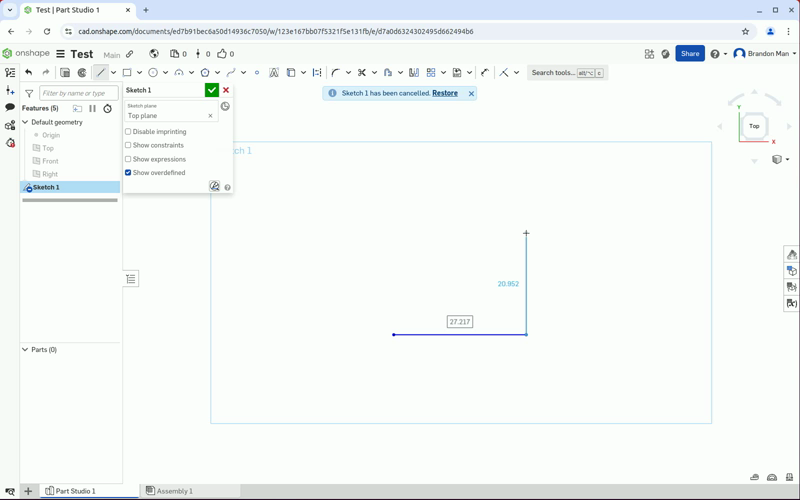
click(526, 232)
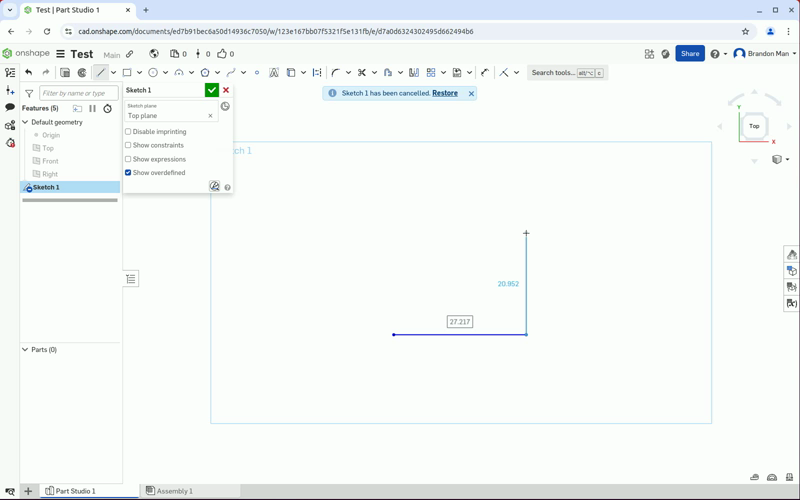
key_up(shift)
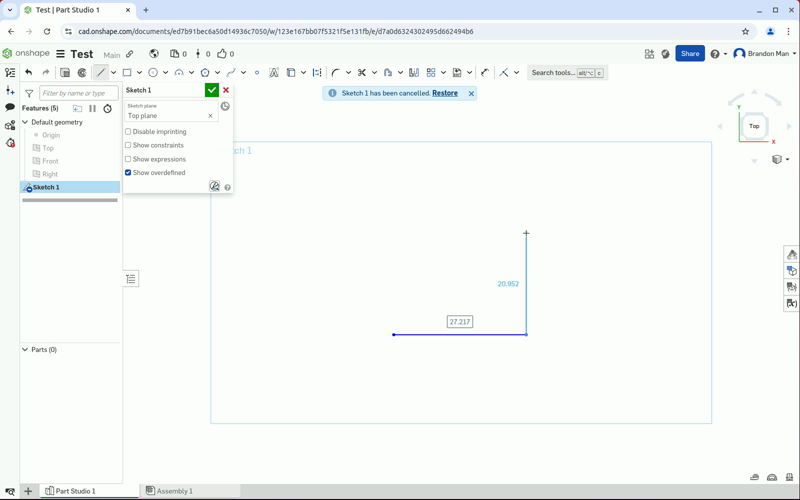
key_down(shift)
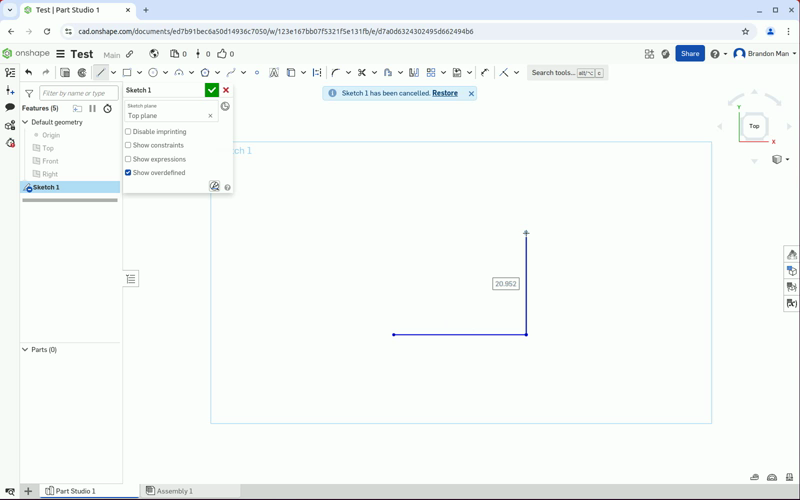
mouse_move(556, 232)
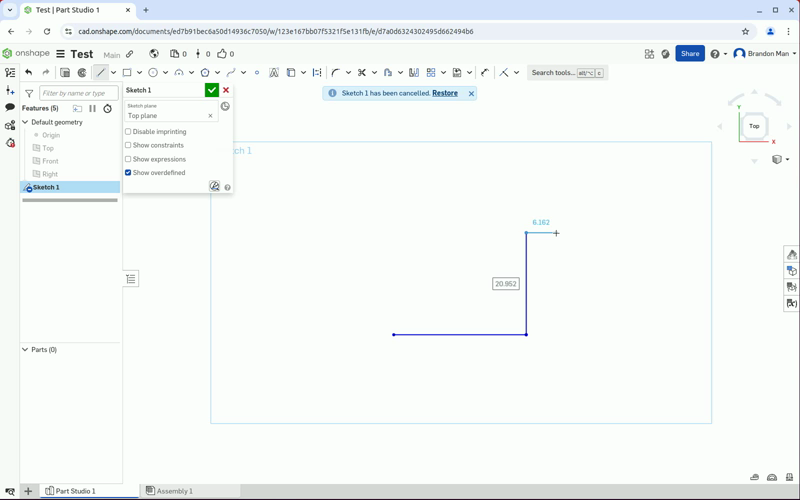
mouse_move(516, 232)
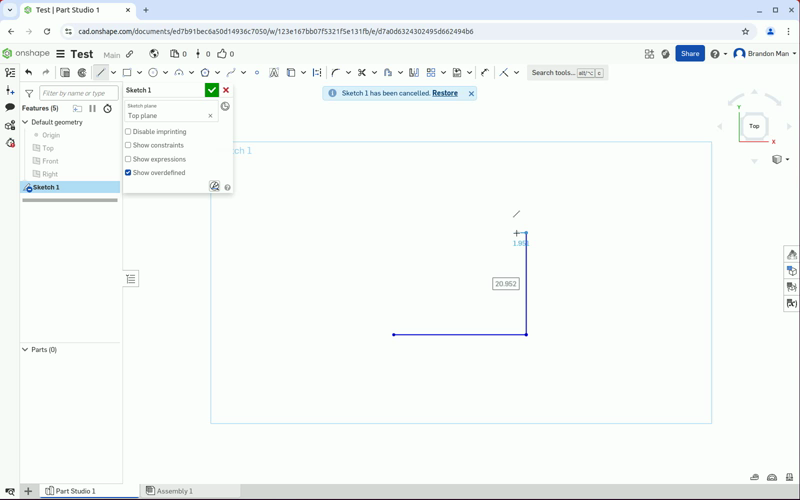
click(516, 232)
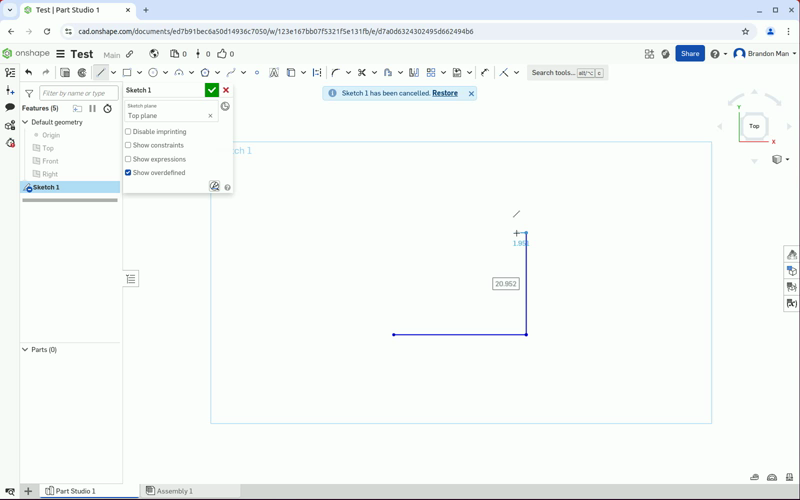
key_up(shift)
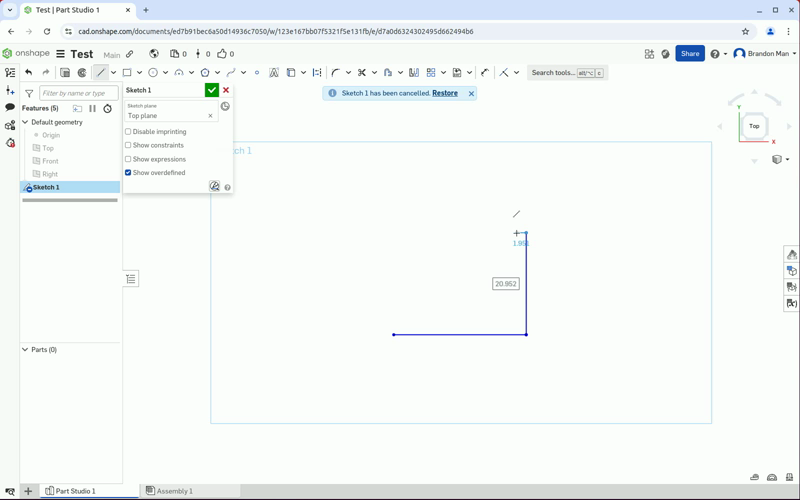
key_down(shift)
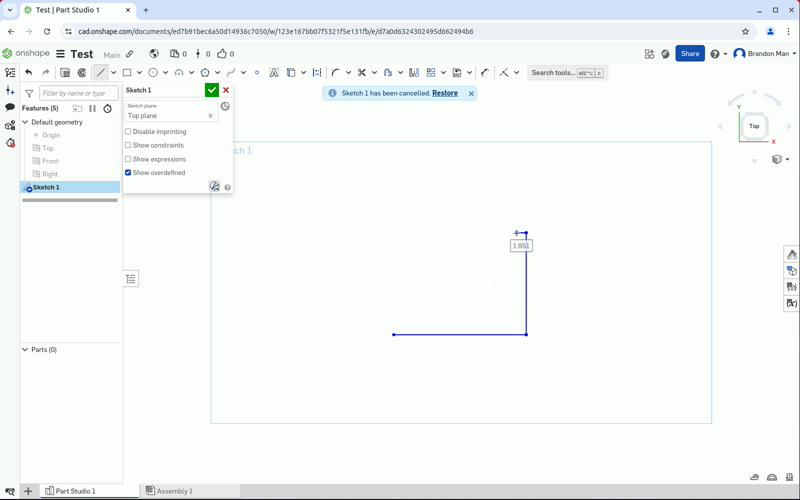
mouse_move(516, 324)
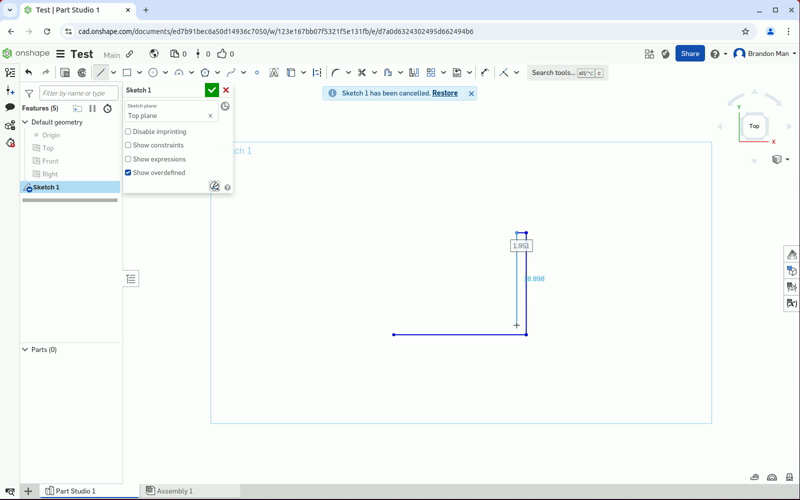
click(516, 324)
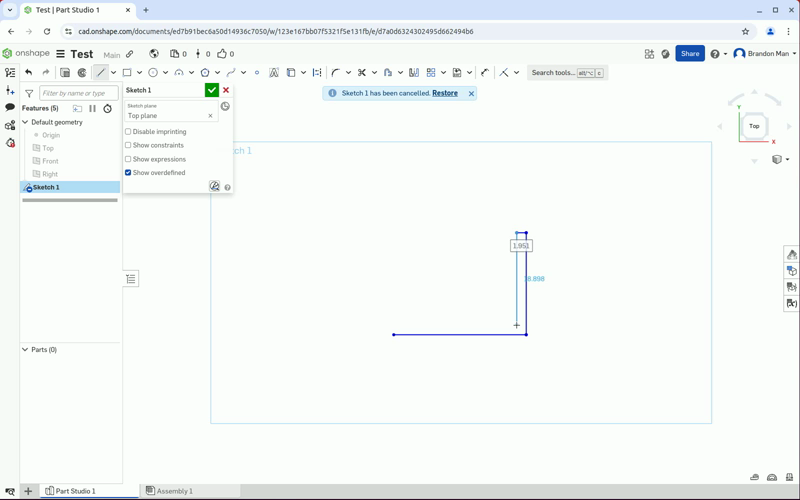
key_up(shift)
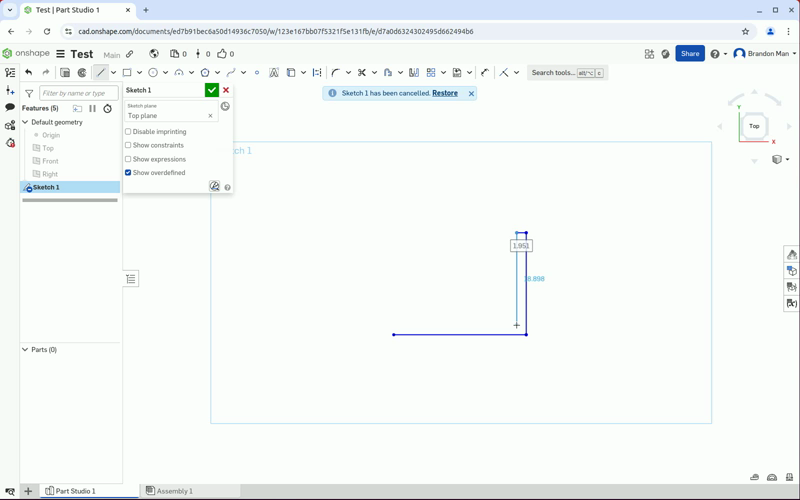
key_down(shift)
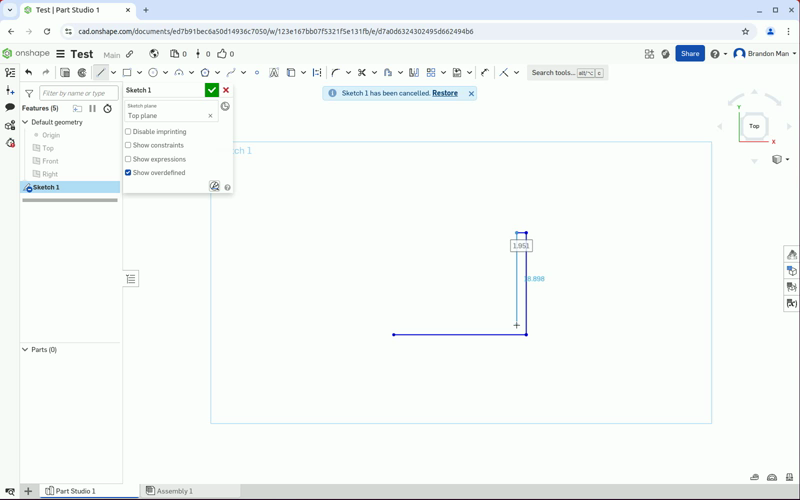
mouse_move(403, 324)
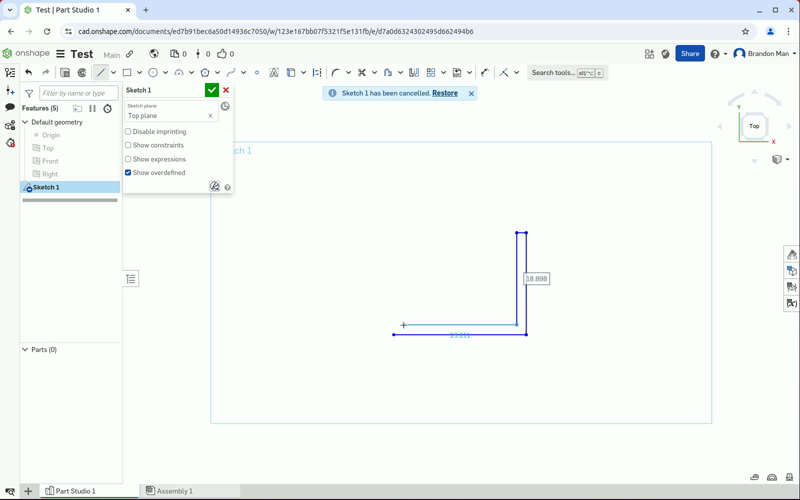
click(403, 324)
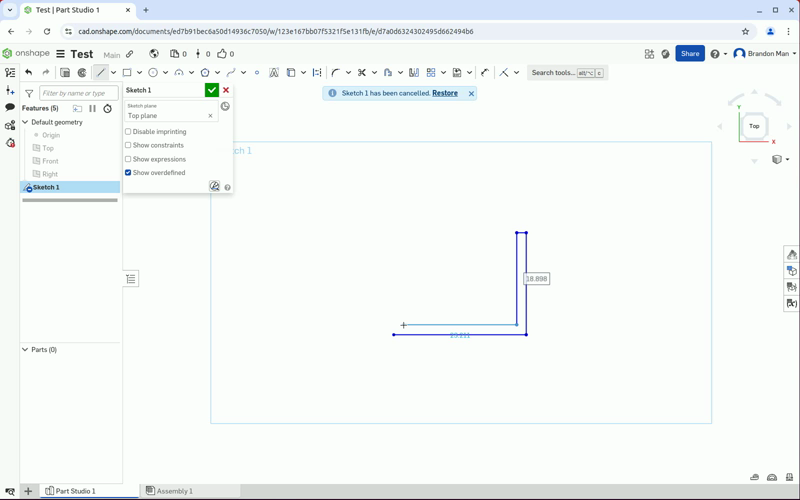
key_up(shift)
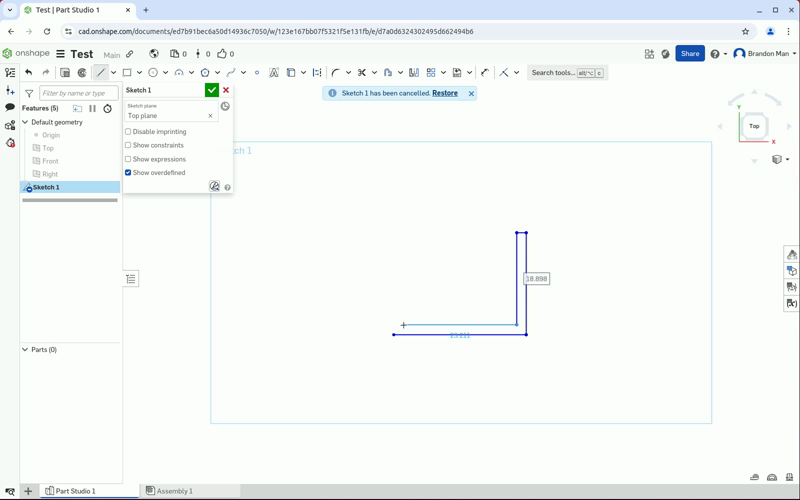
key_down(shift)
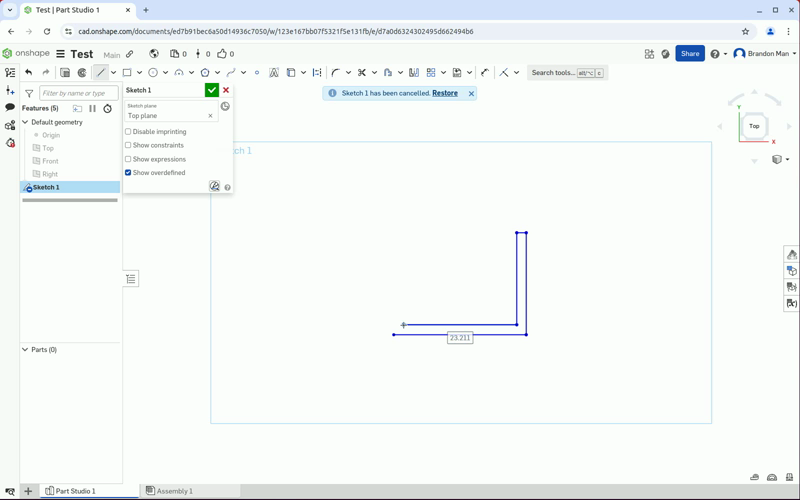
mouse_move(403, 232)
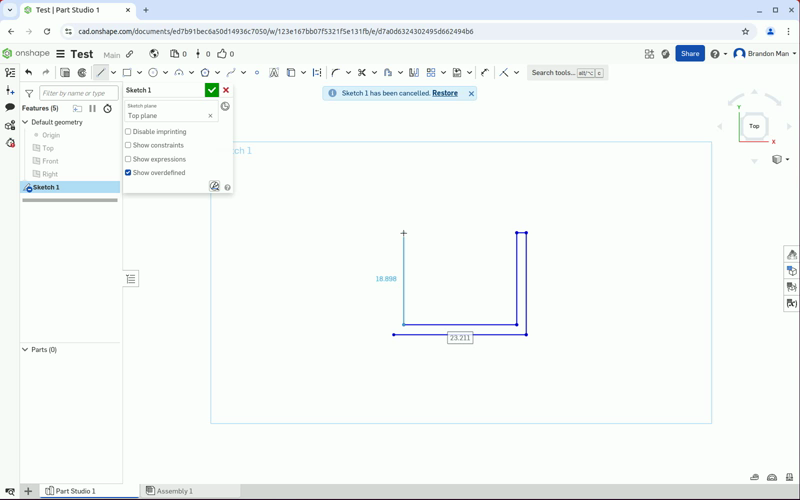
click(403, 232)
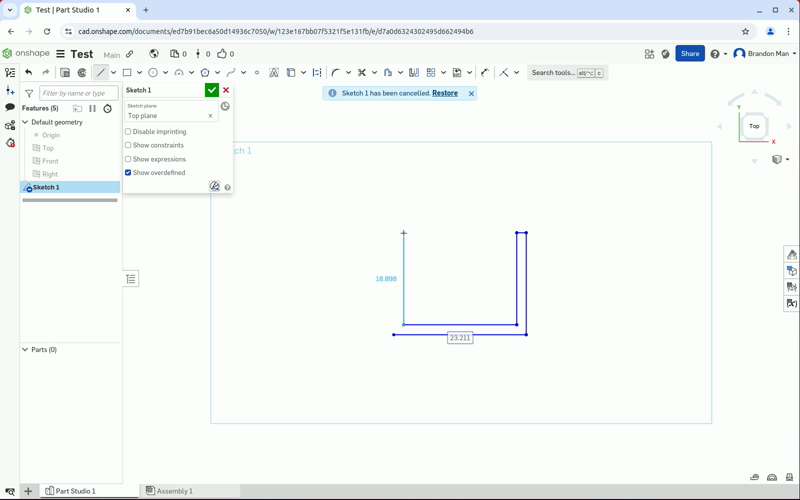
key_up(shift)
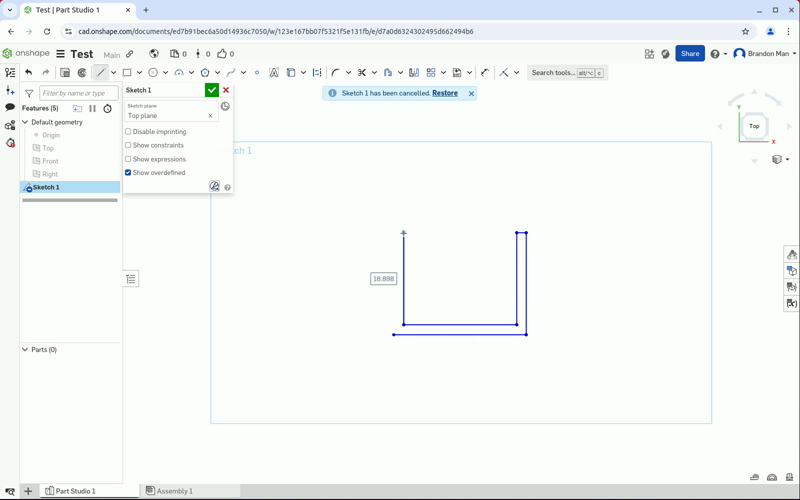
key_down(shift)
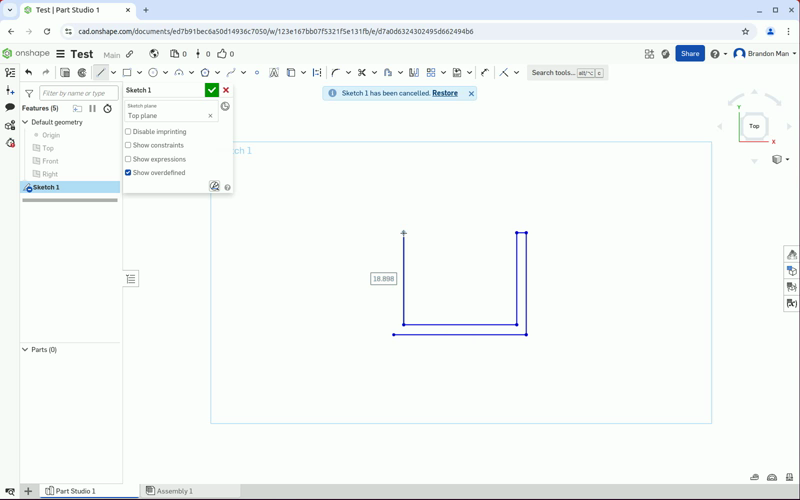
mouse_move(433, 232)
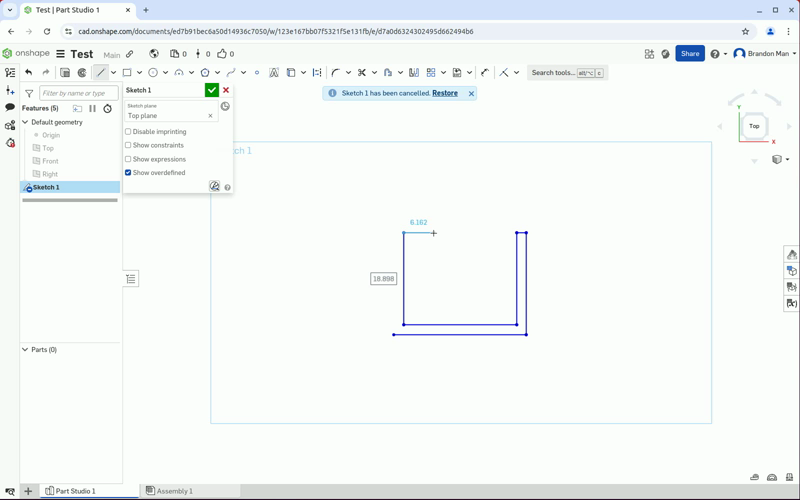
mouse_move(393, 232)
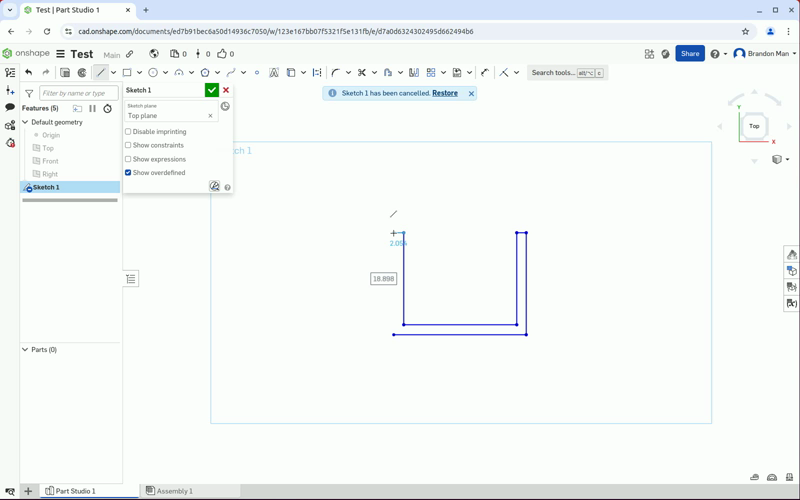
click(393, 232)
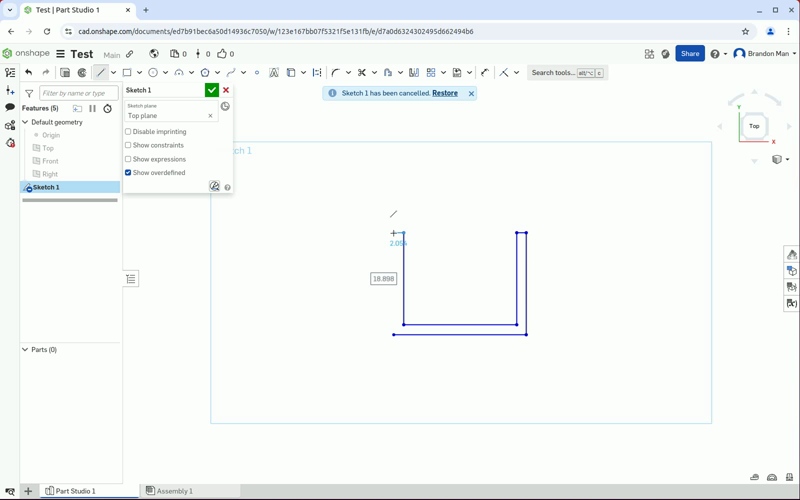
key_up(shift)
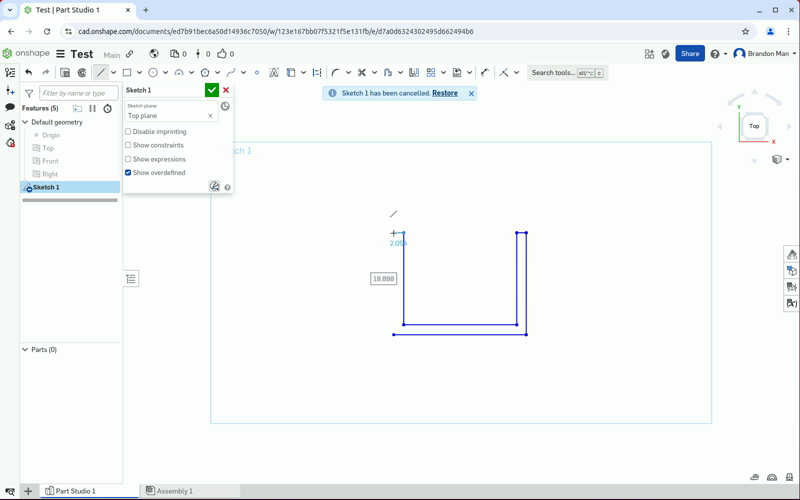
key_down(shift)
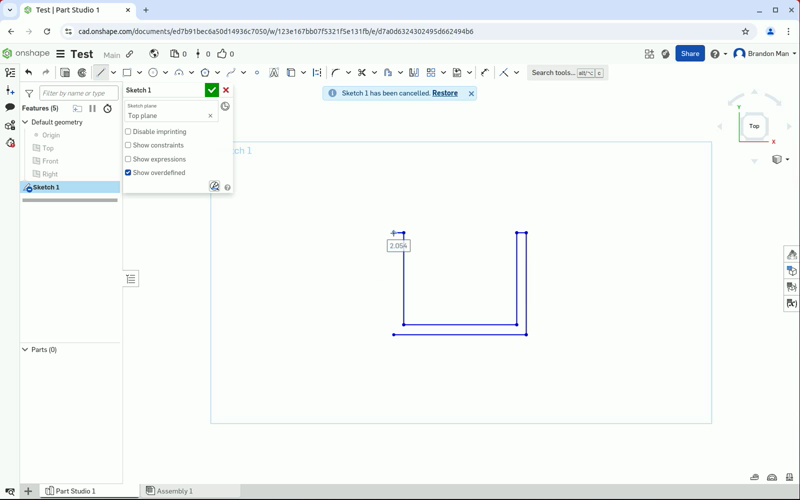
mouse_move(393, 334)
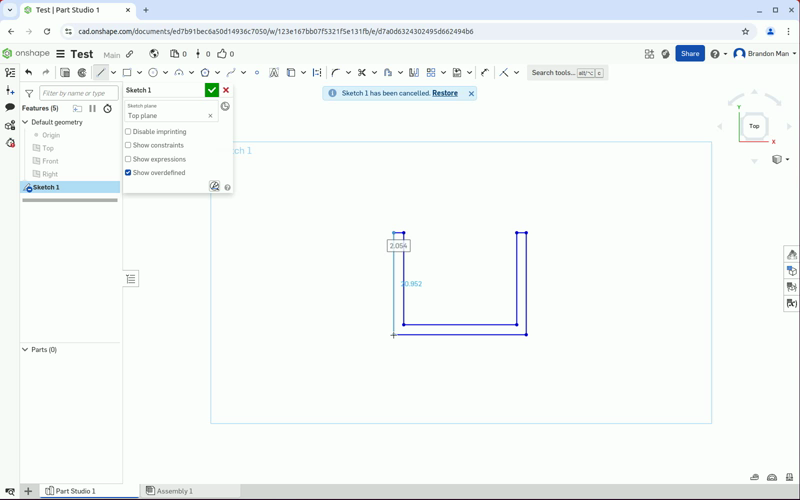
key_up(shift)
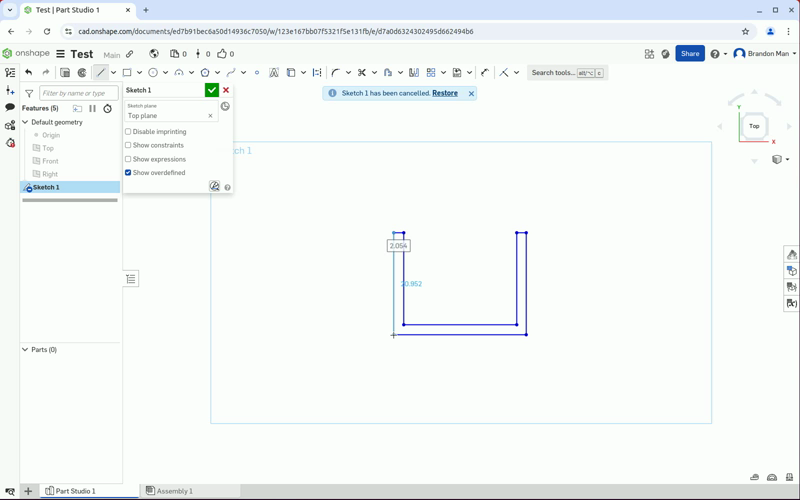
click(393, 334)
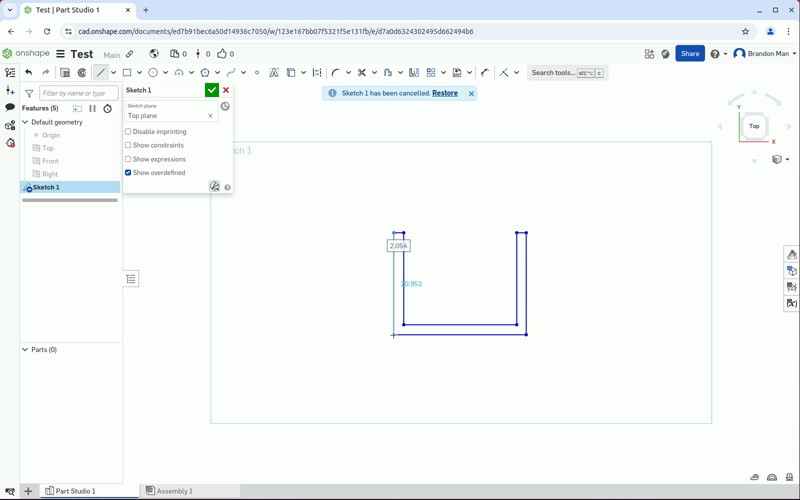
key(esc)
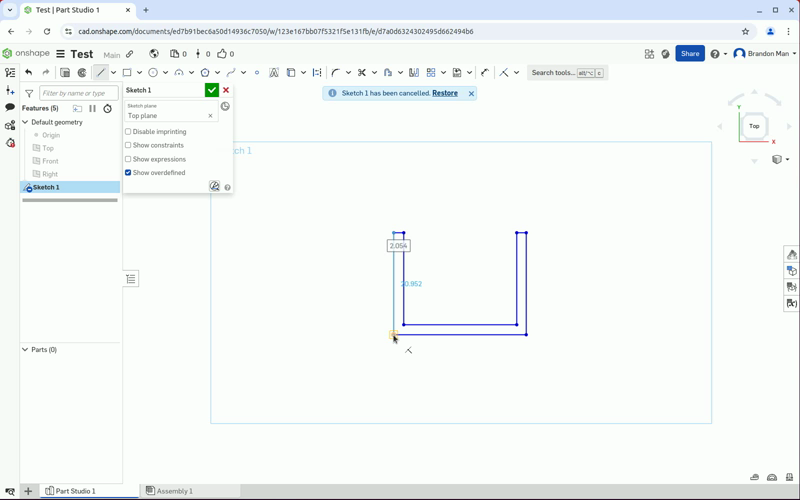
mouse_move(521, 327)
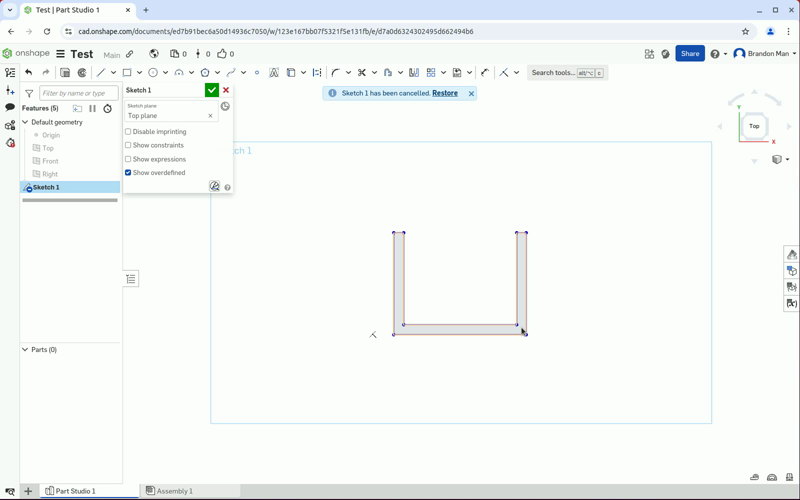
click(521, 327)
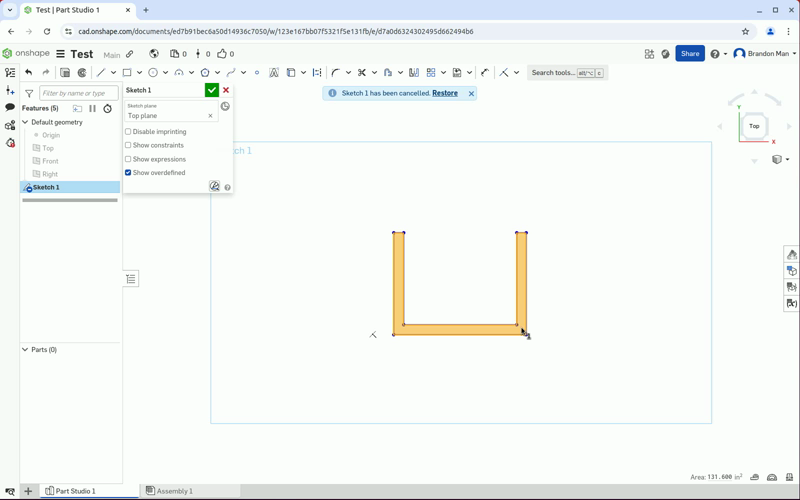
mouse_move(73, 352)
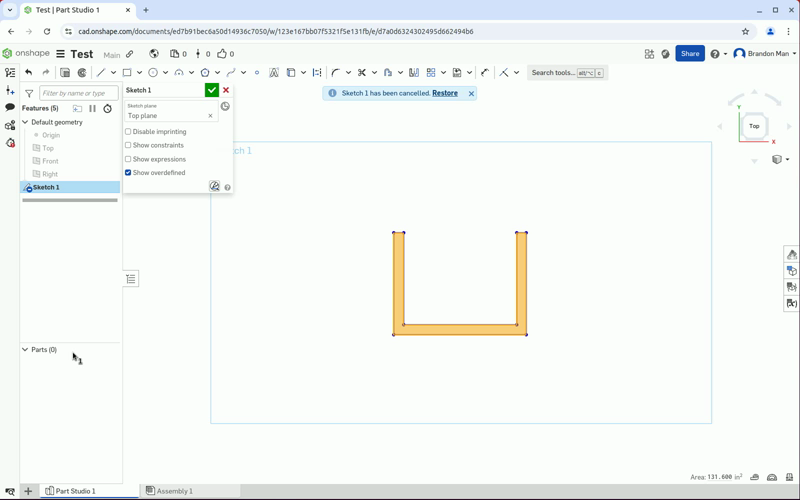
key(shift+y)
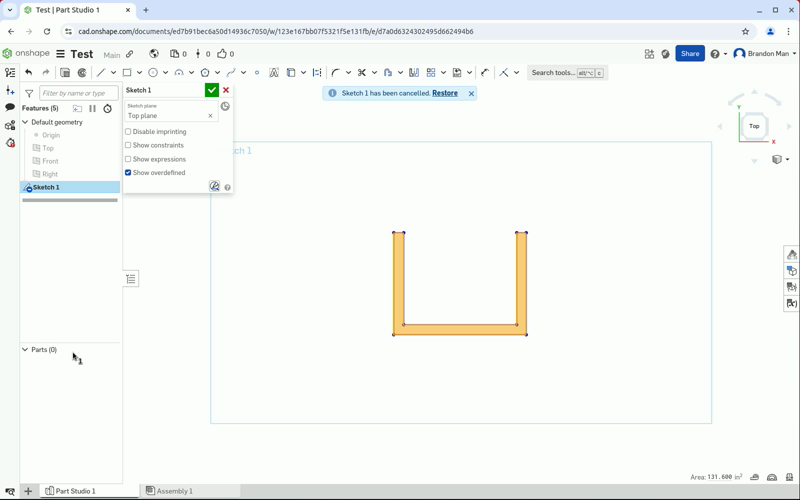
key(shift+e)
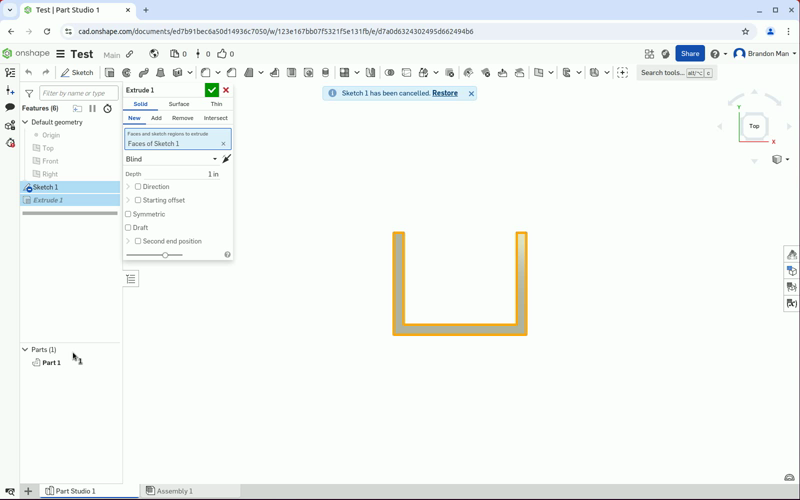
mouse_move(143, 106)
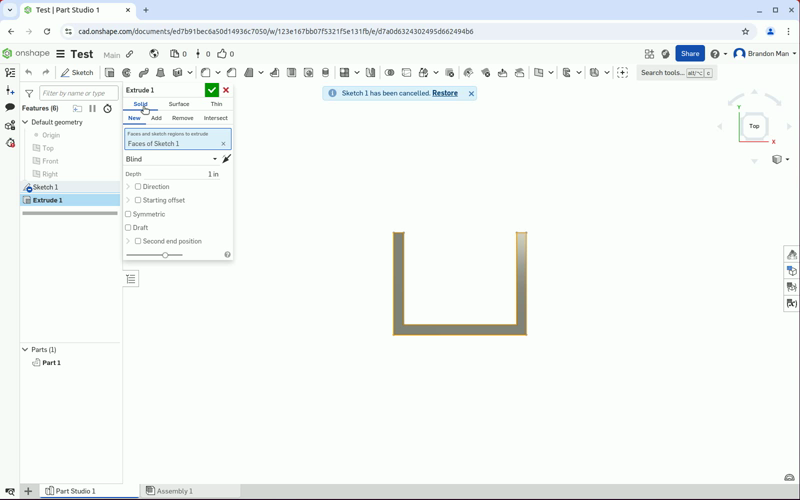
click(143, 106)
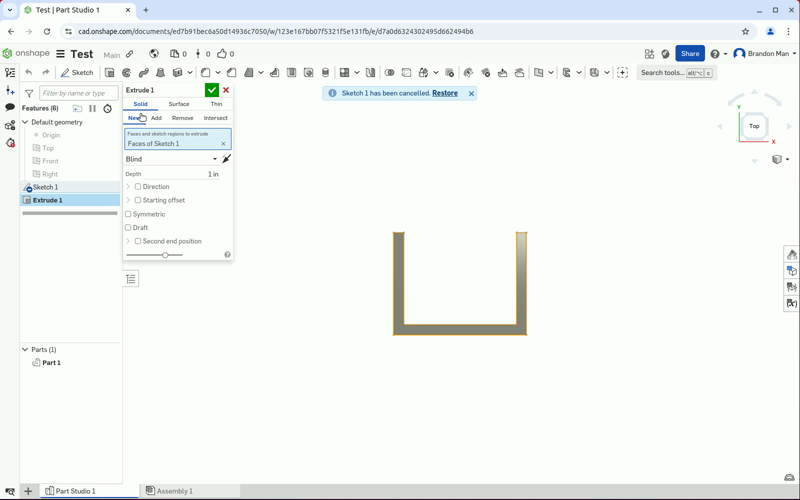
mouse_move(137, 120)
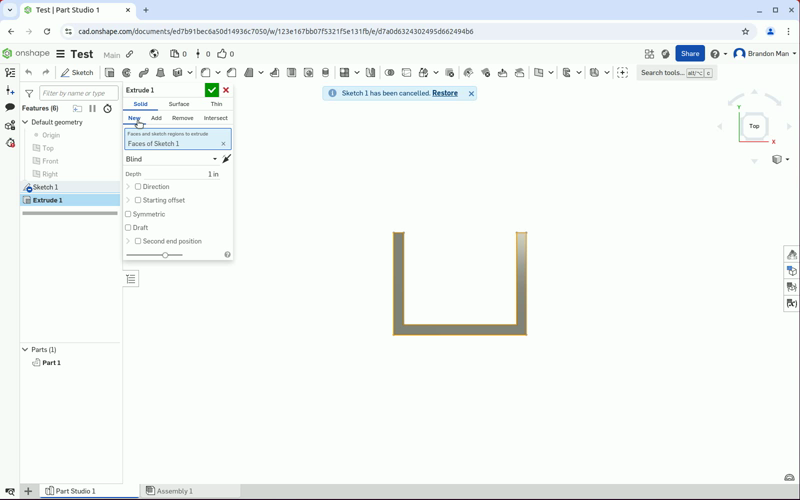
click(137, 120)
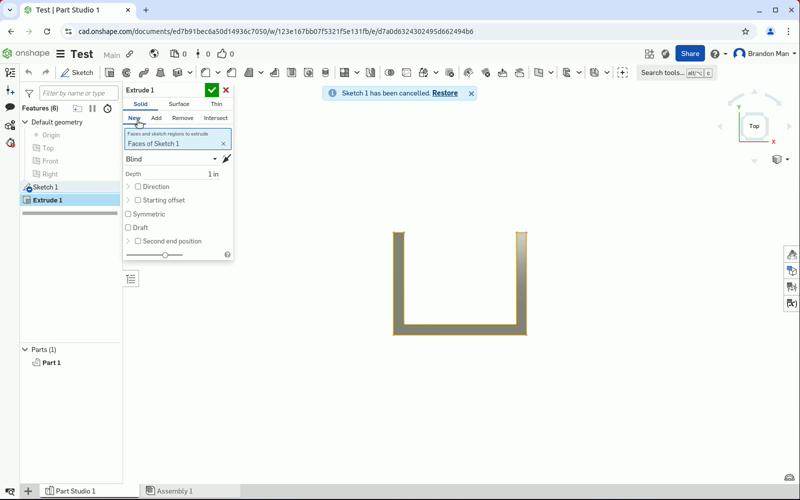
key(tab, 4)
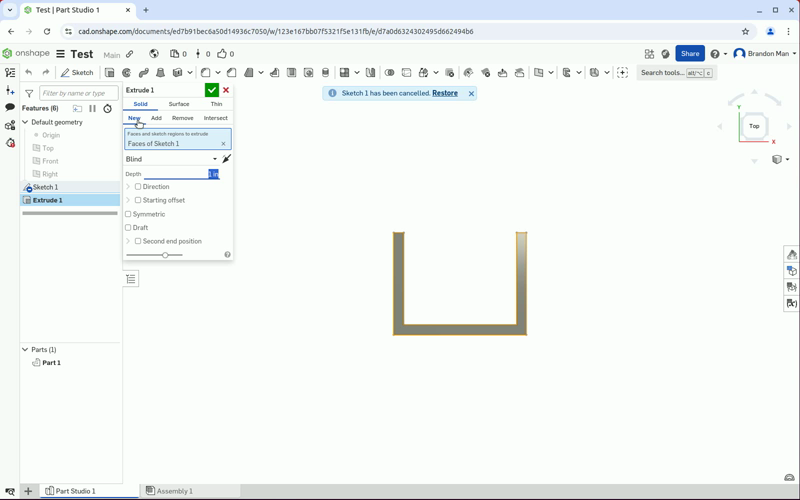
text(5.296)
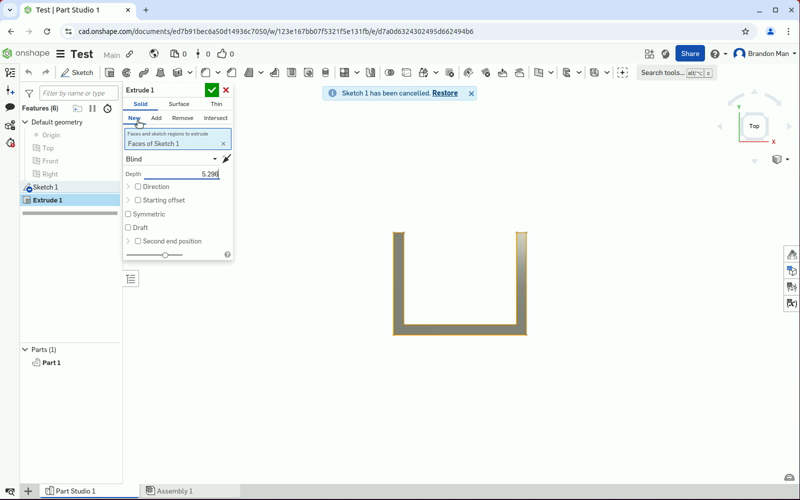
key(enter)
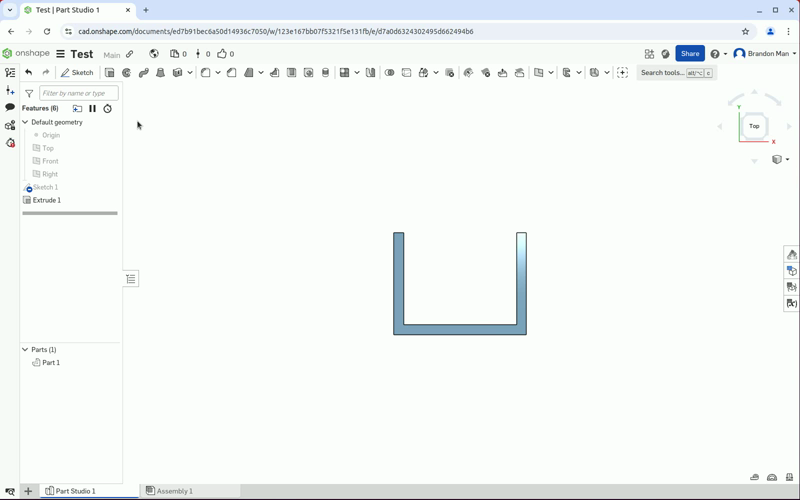
key(shift+h)
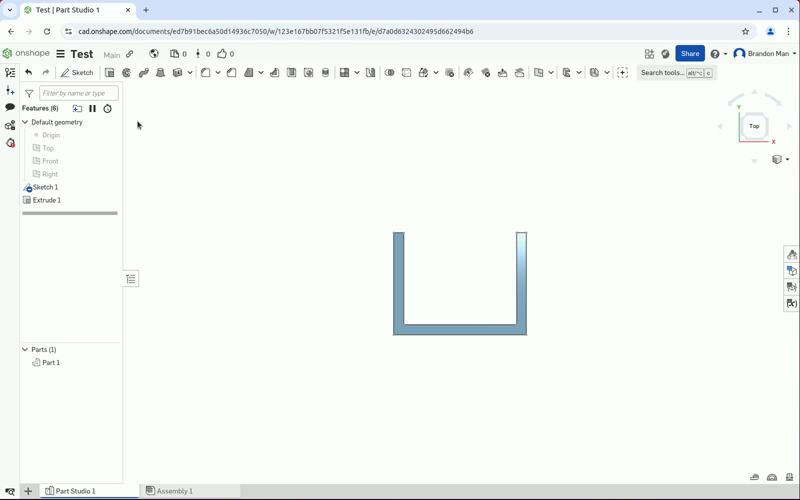
key(shift+h)
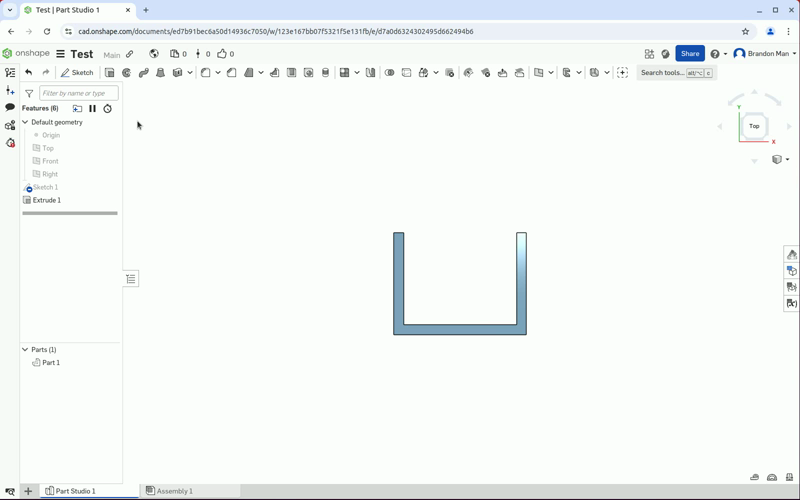
mouse_move(73, 189)
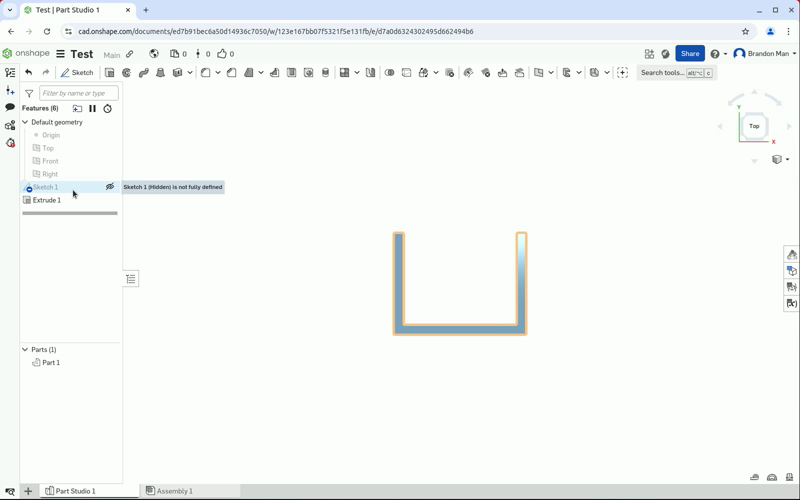
click(73, 189)
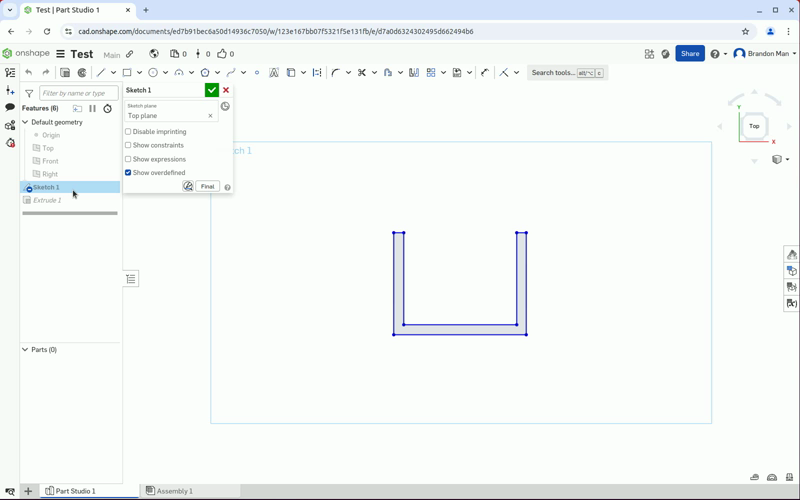
mouse_move(229, 92)
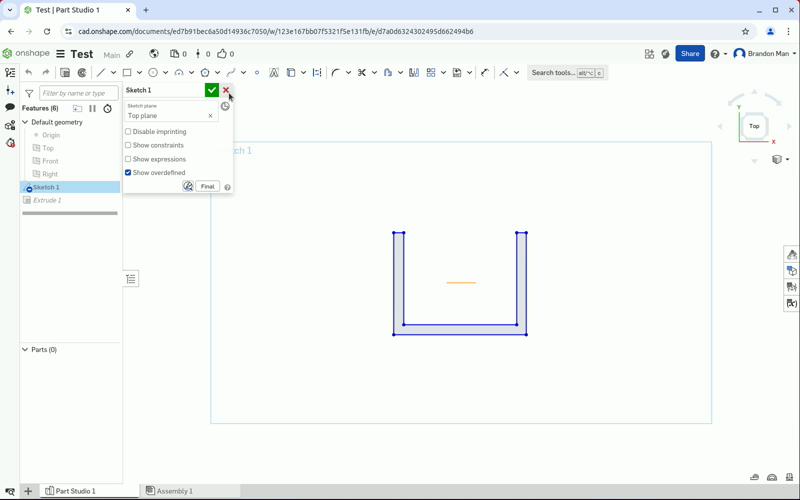
click(229, 92)
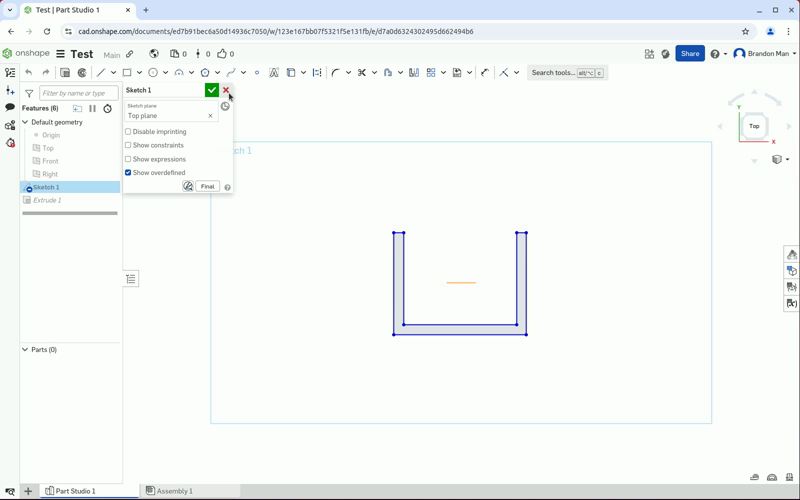
key(shift+s)
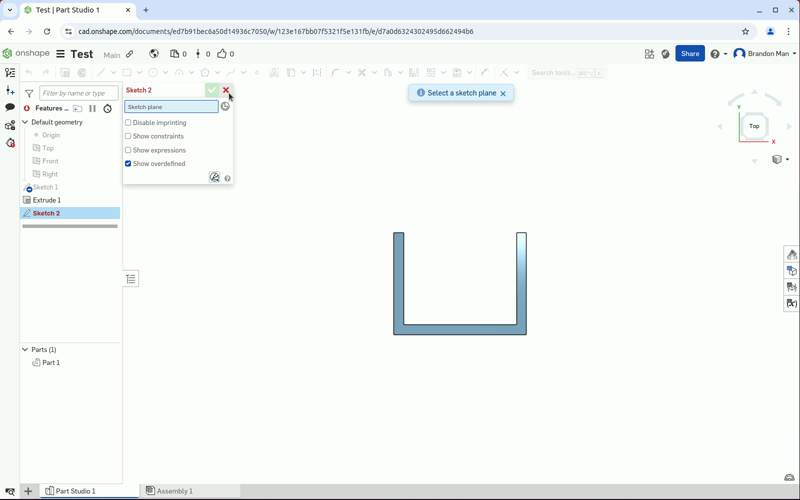
mouse_move(73, 150)
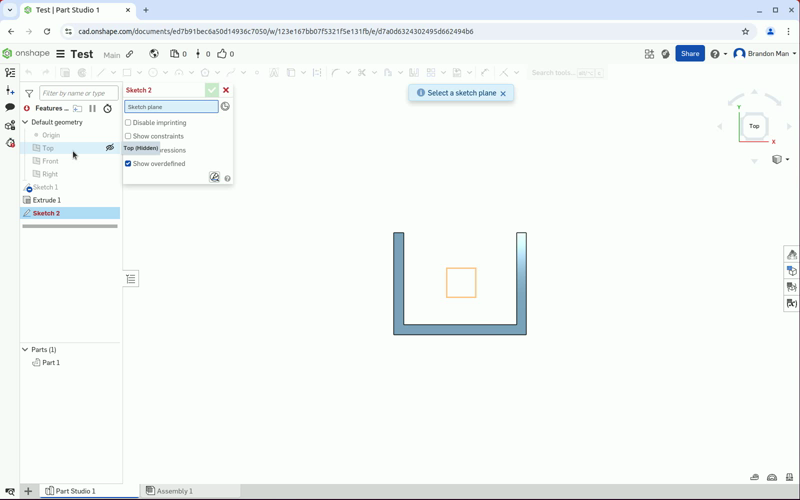
click(73, 150)
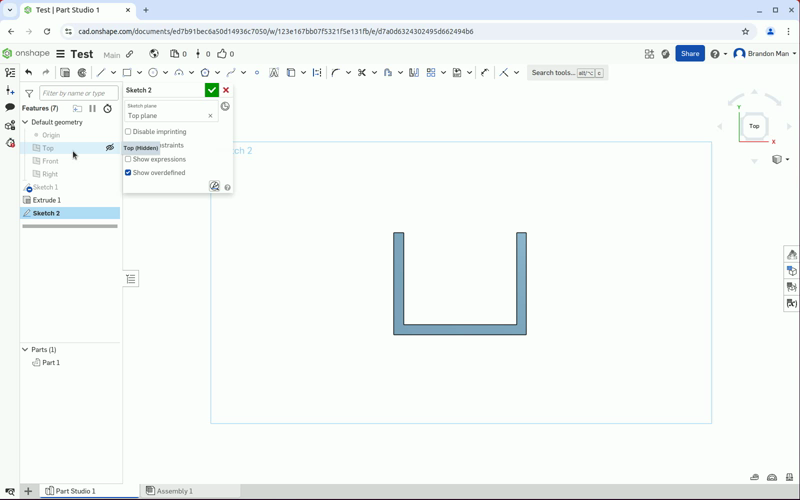
mouse_move(73, 352)
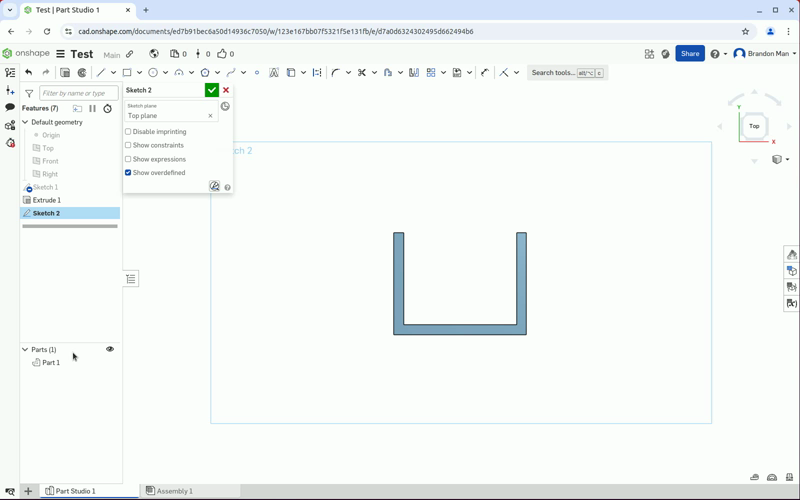
key(y)
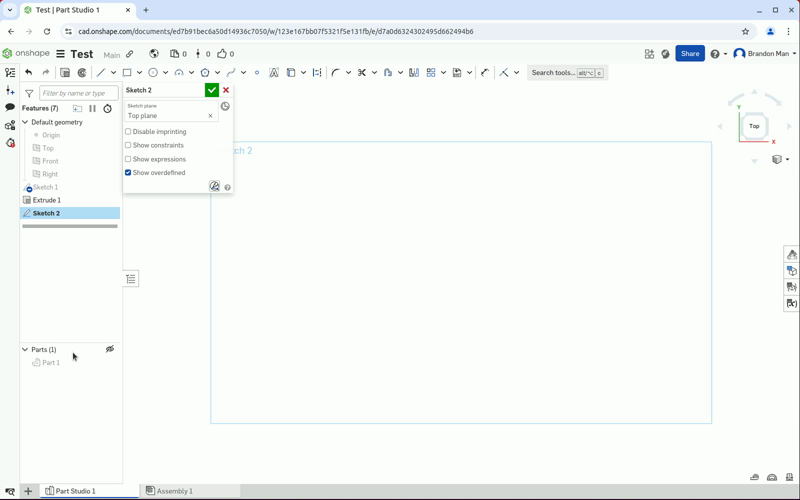
key(l)
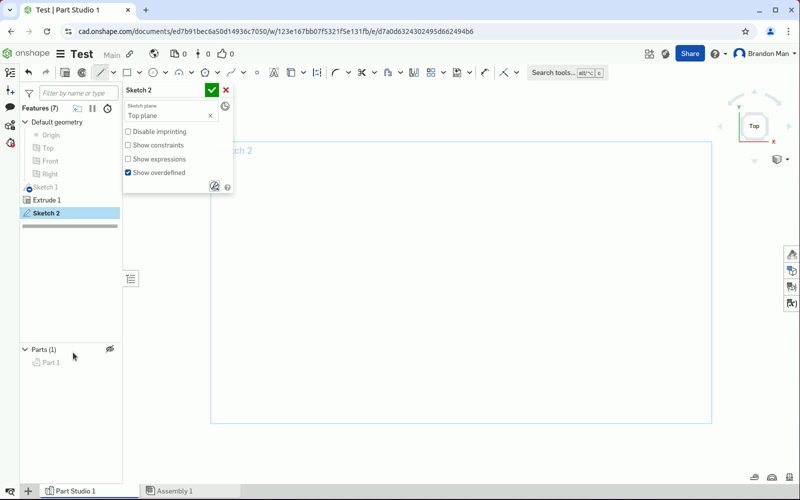
key_down(shift)
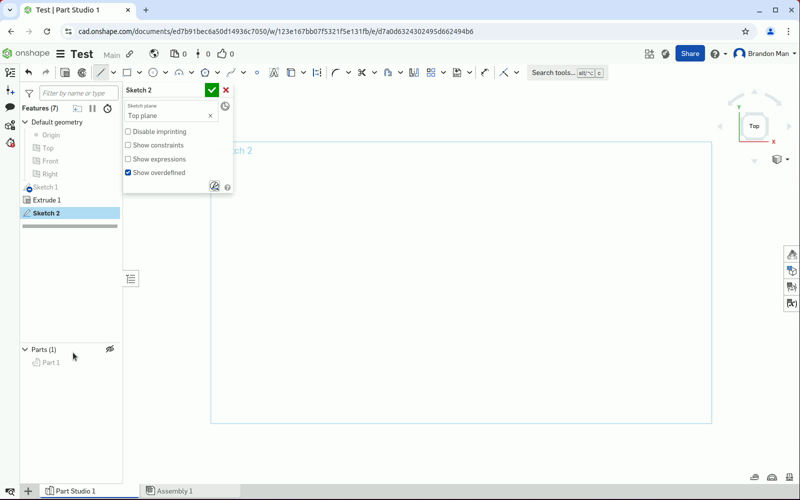
mouse_move(404, 324)
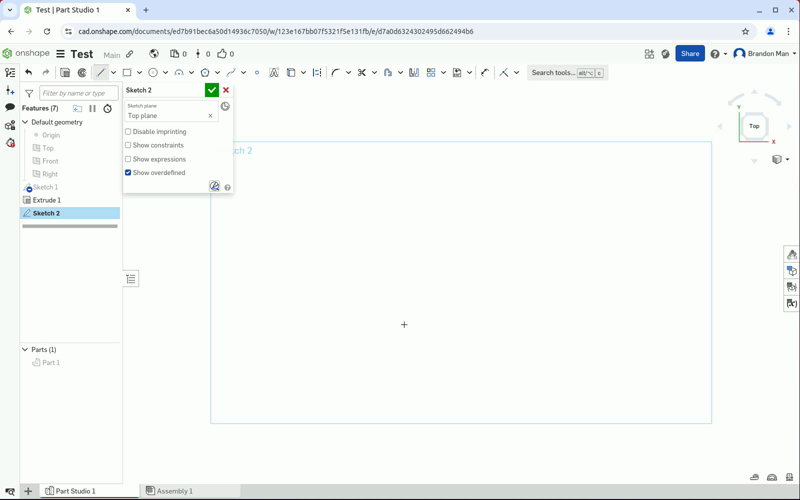
click(404, 324)
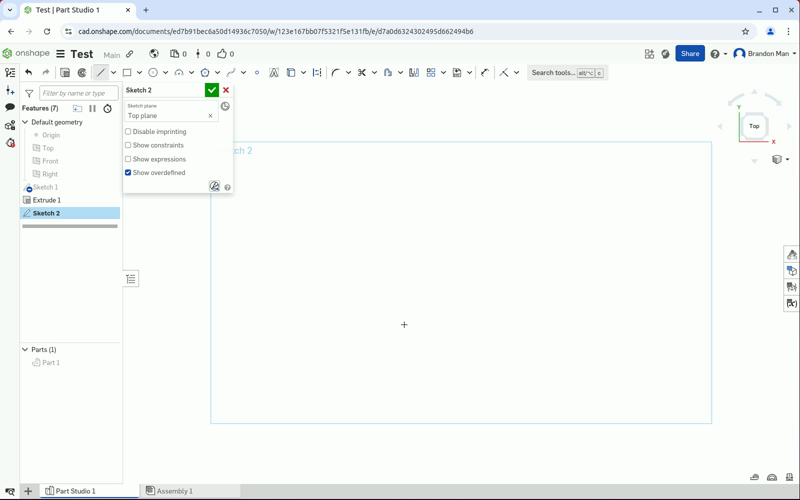
key_up(shift)
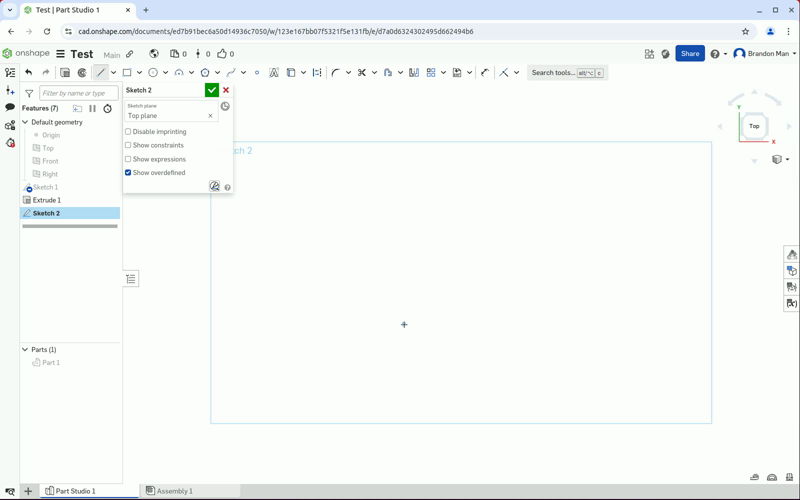
key_down(shift)
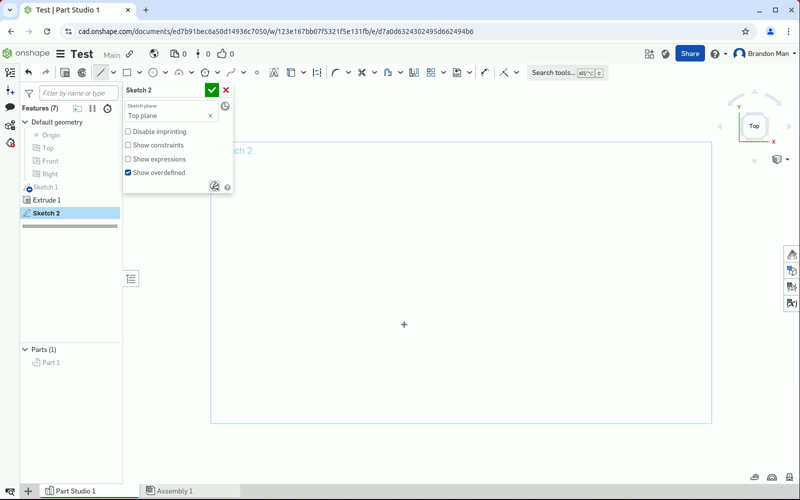
mouse_move(516, 324)
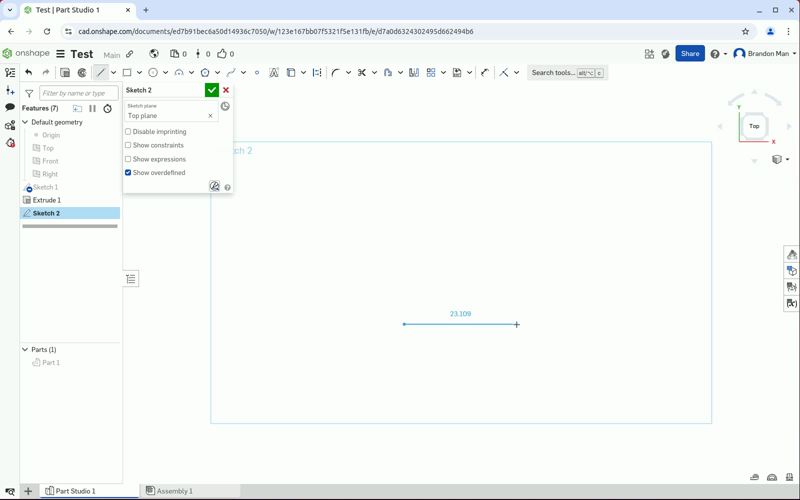
click(516, 324)
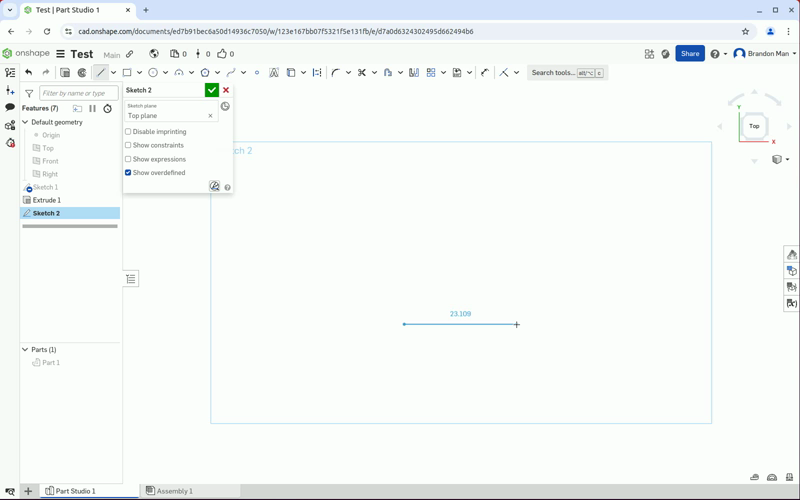
key_up(shift)
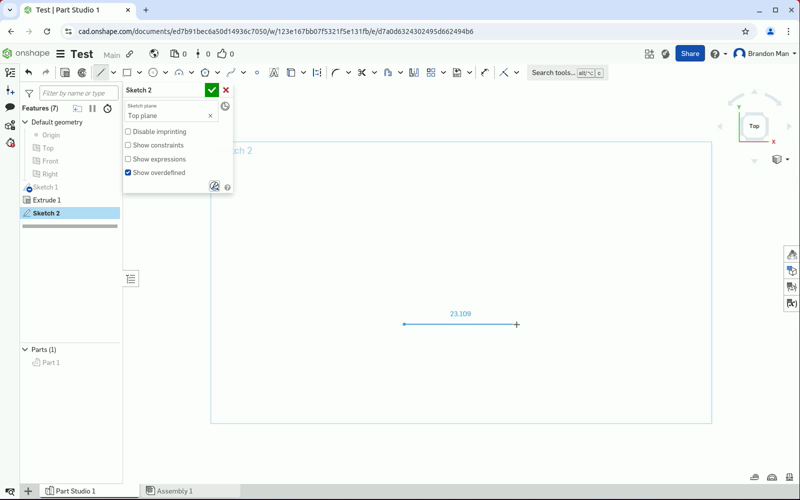
key_down(shift)
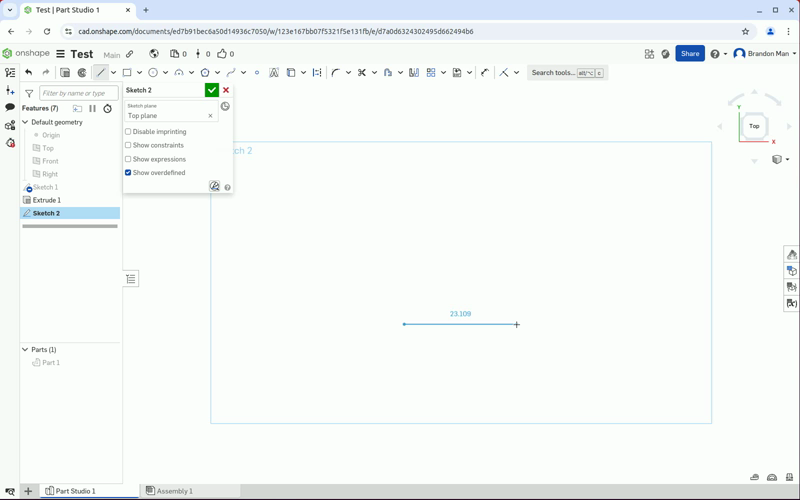
mouse_move(516, 231)
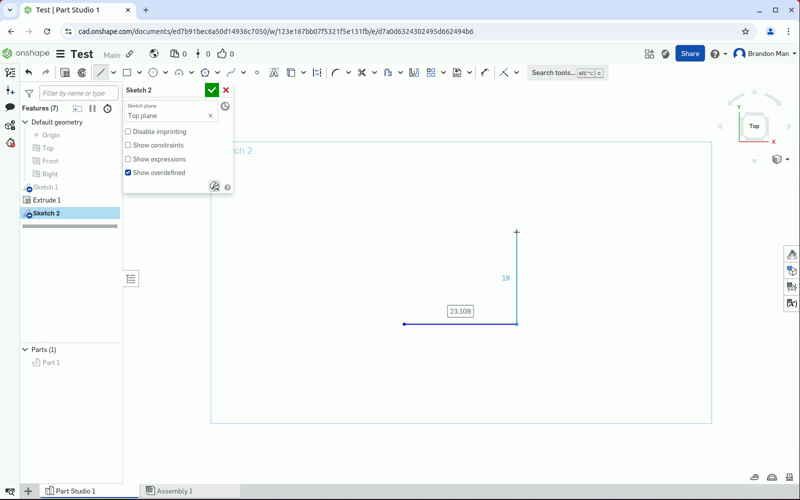
click(516, 231)
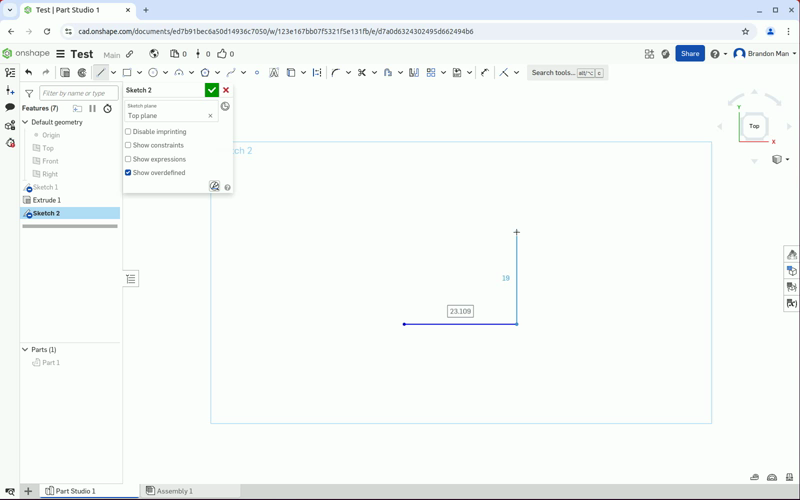
key_up(shift)
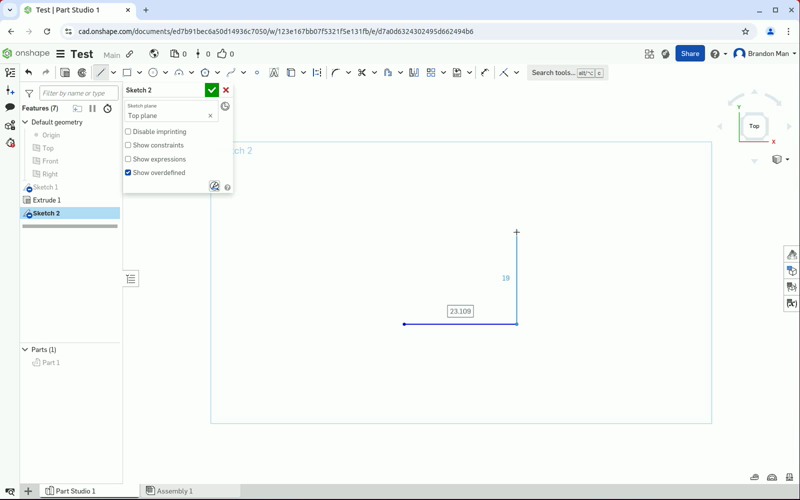
key_down(shift)
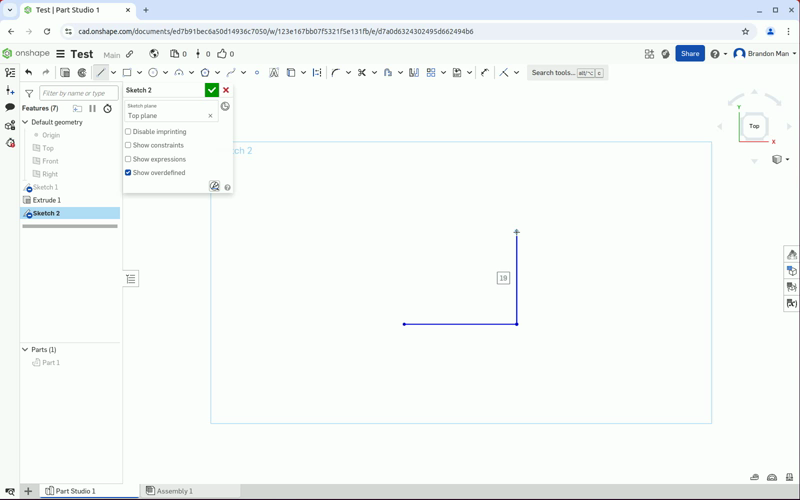
mouse_move(404, 231)
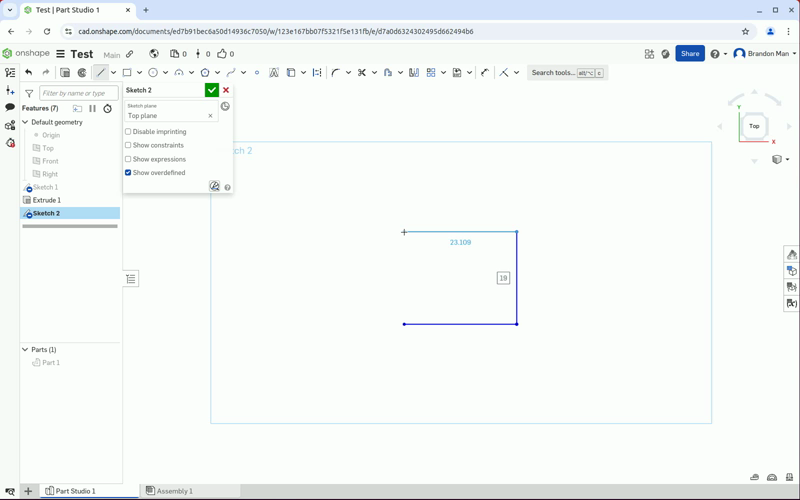
click(404, 231)
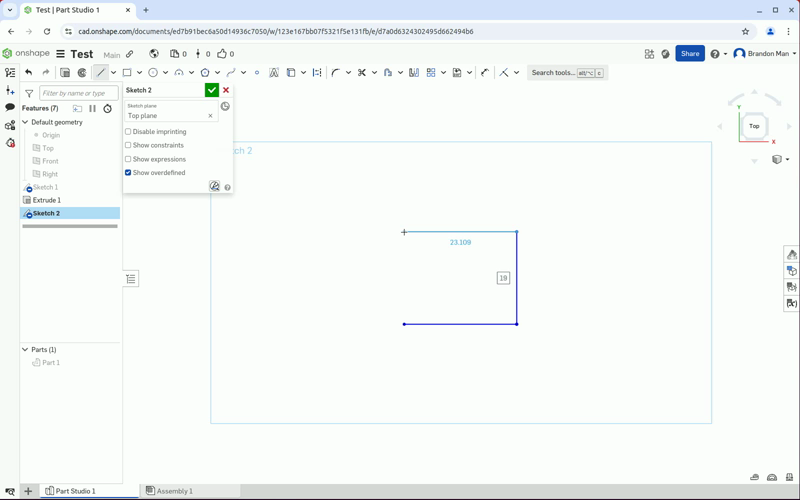
key_up(shift)
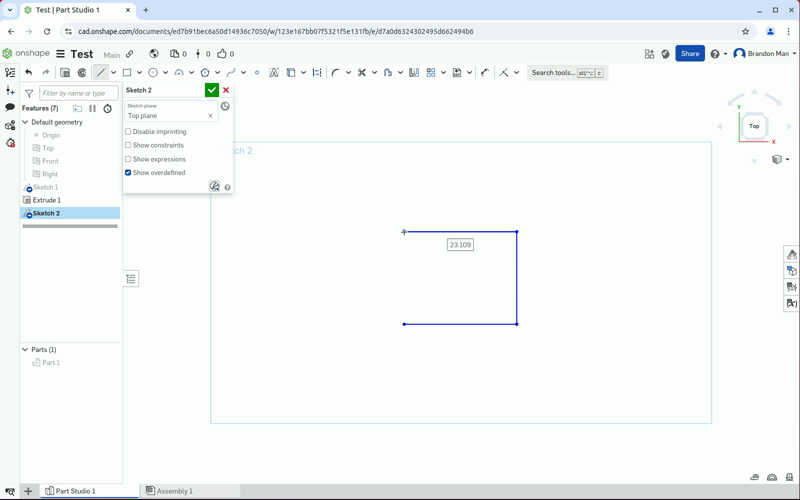
key_down(shift)
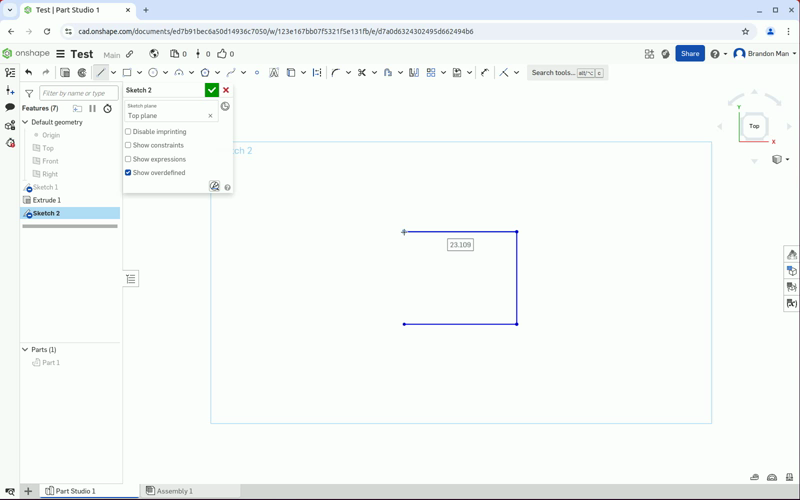
mouse_move(404, 324)
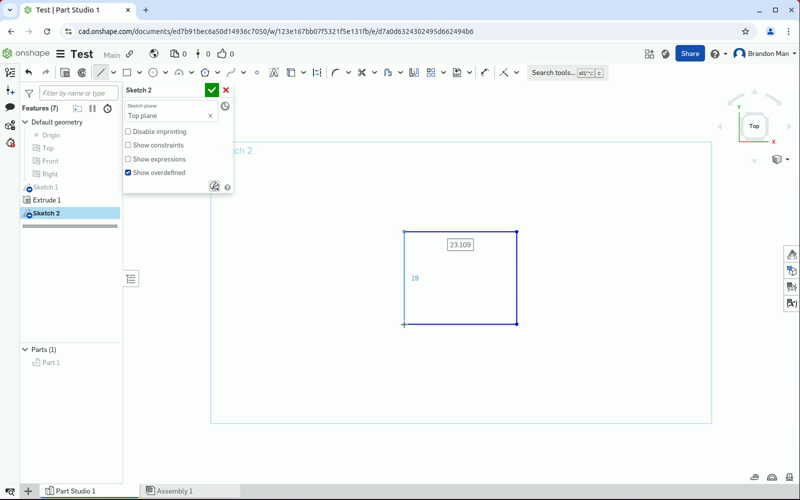
key_up(shift)
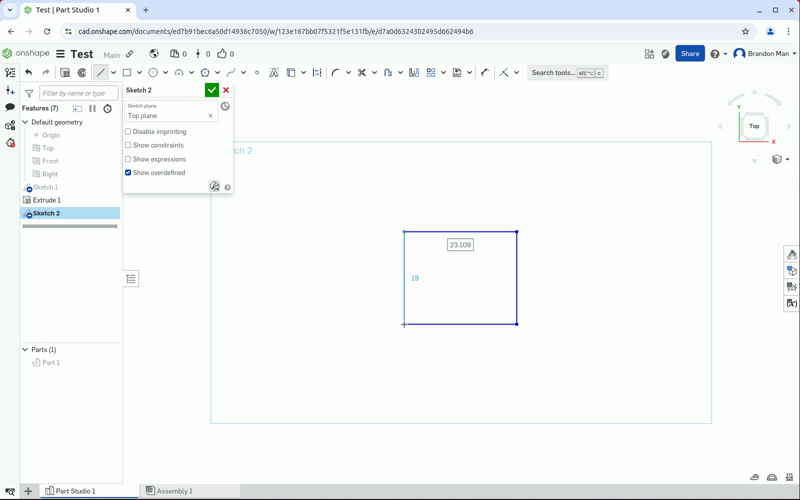
click(404, 324)
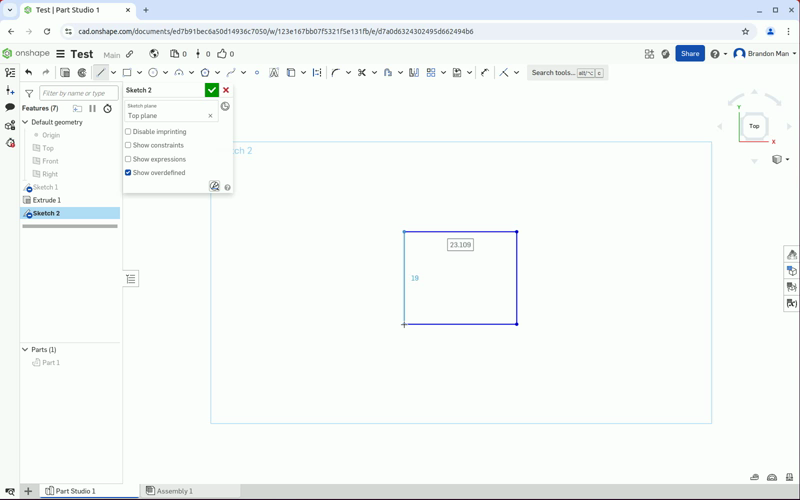
key(esc)
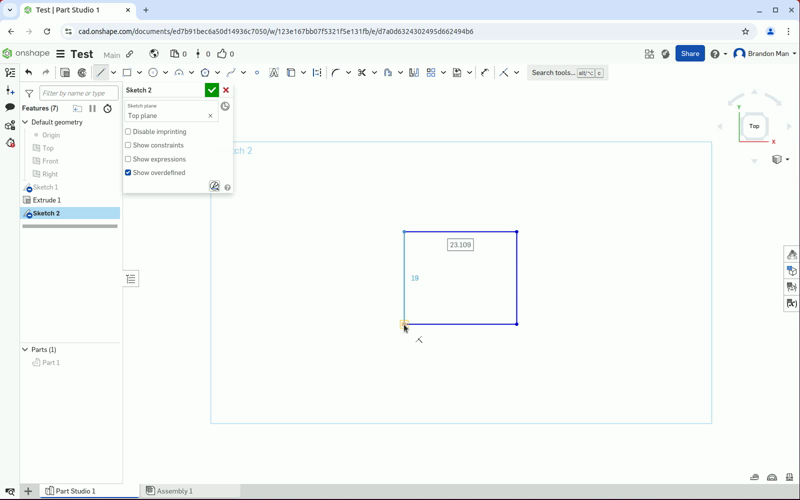
mouse_move(466, 286)
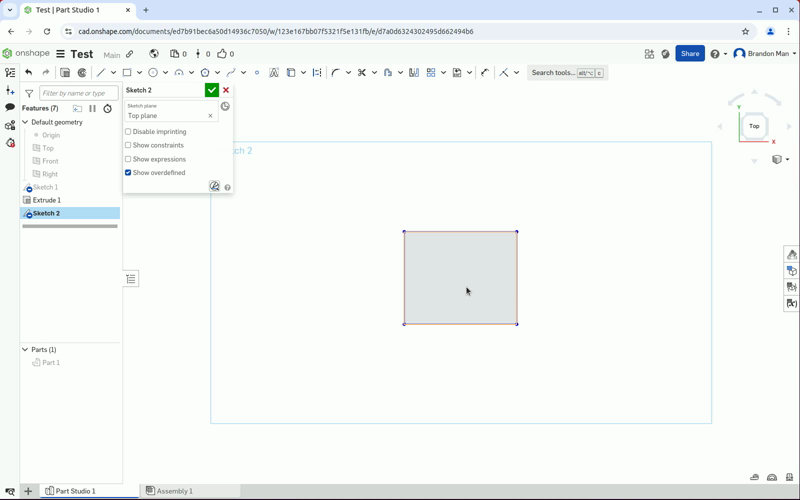
click(466, 286)
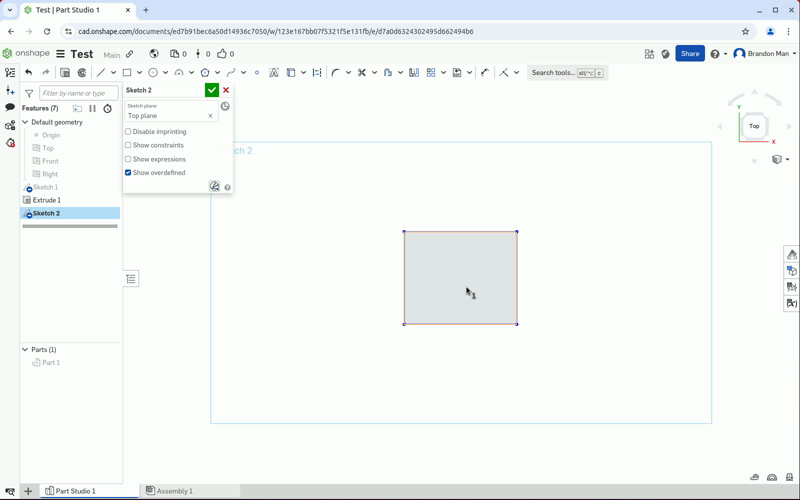
mouse_move(73, 352)
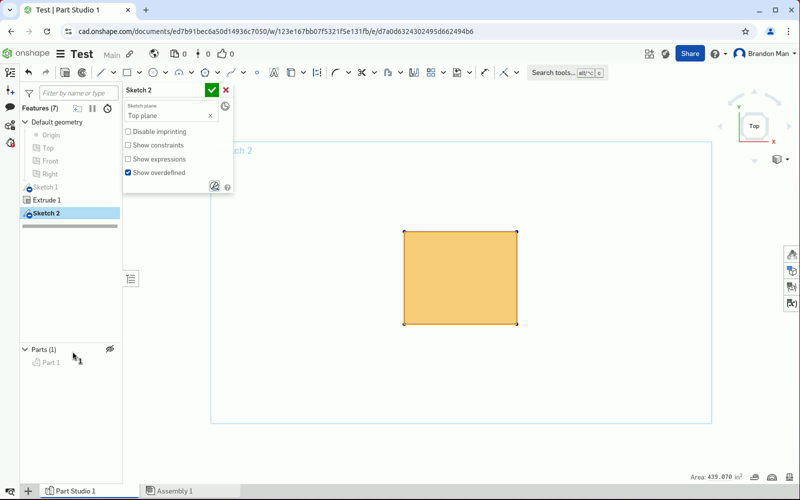
key(shift+y)
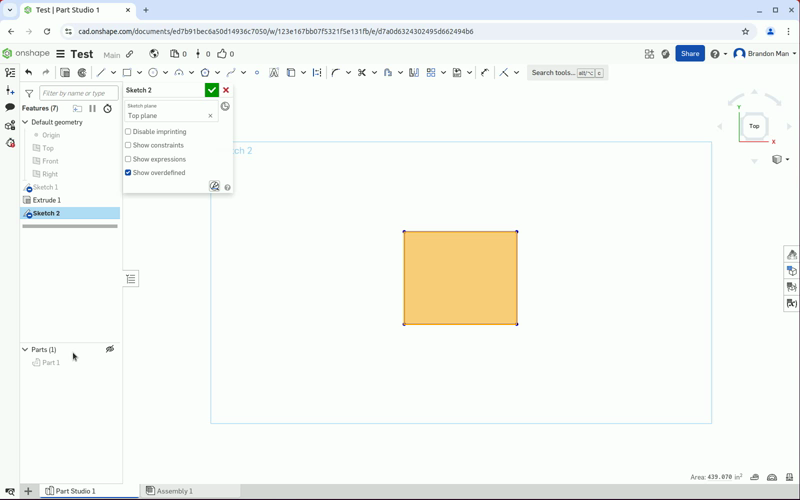
key(shift+e)
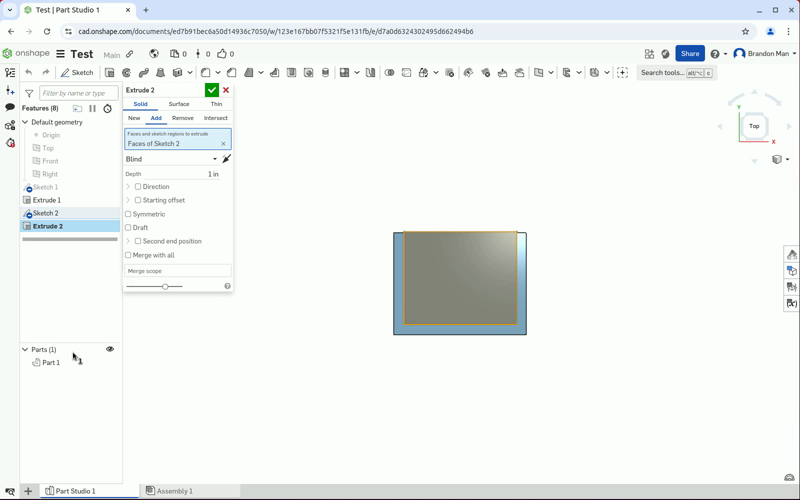
mouse_move(143, 106)
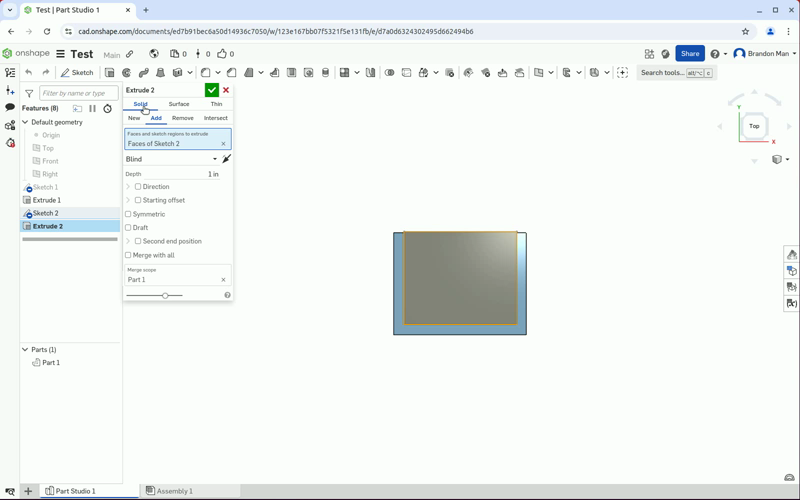
click(143, 106)
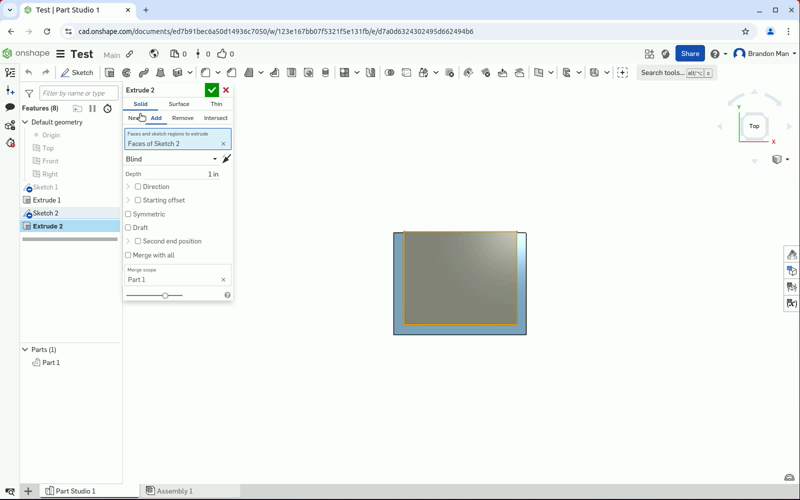
mouse_move(137, 120)
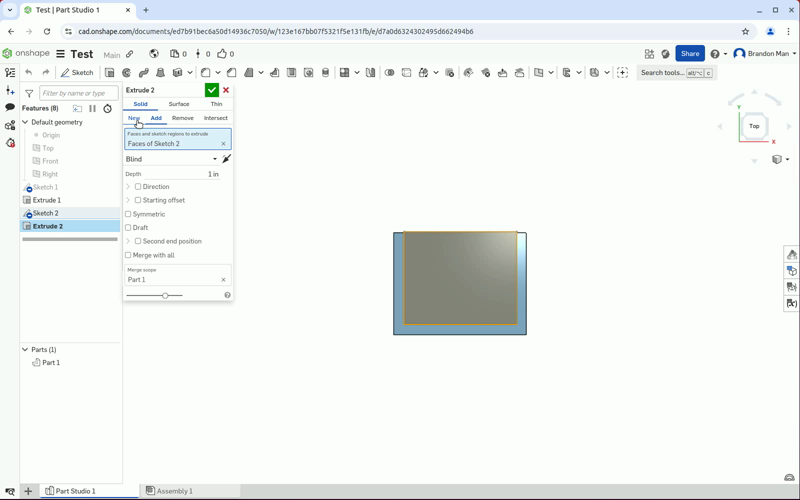
click(137, 120)
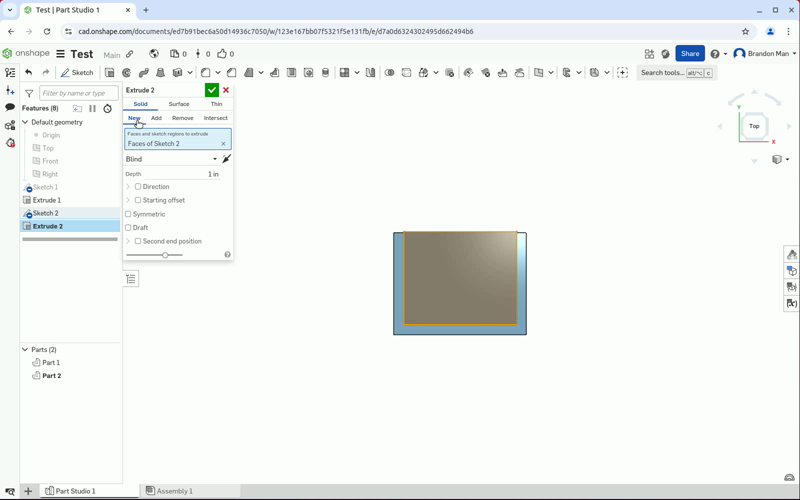
key(tab, 4)
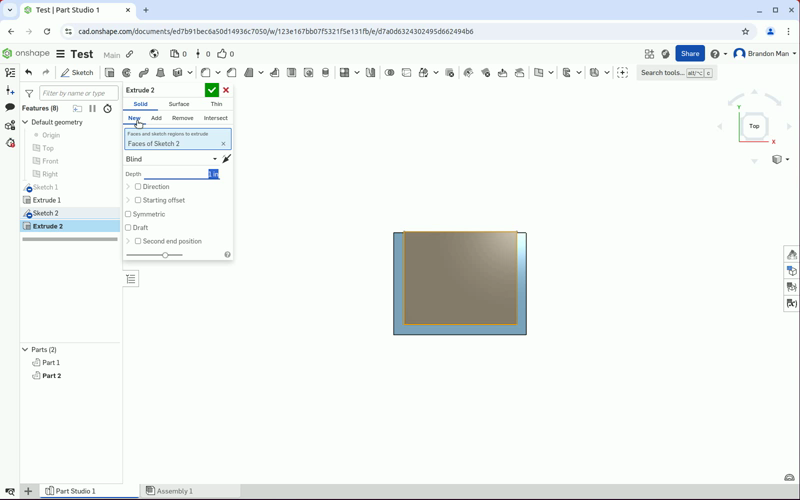
text(5.296)
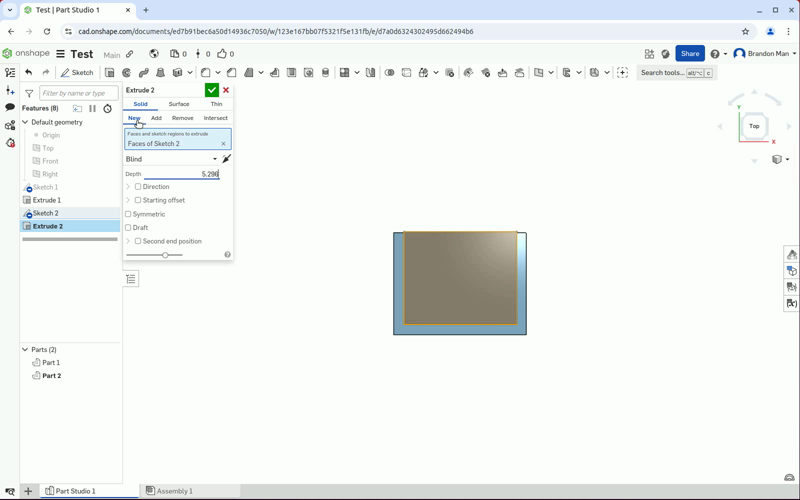
key(enter)
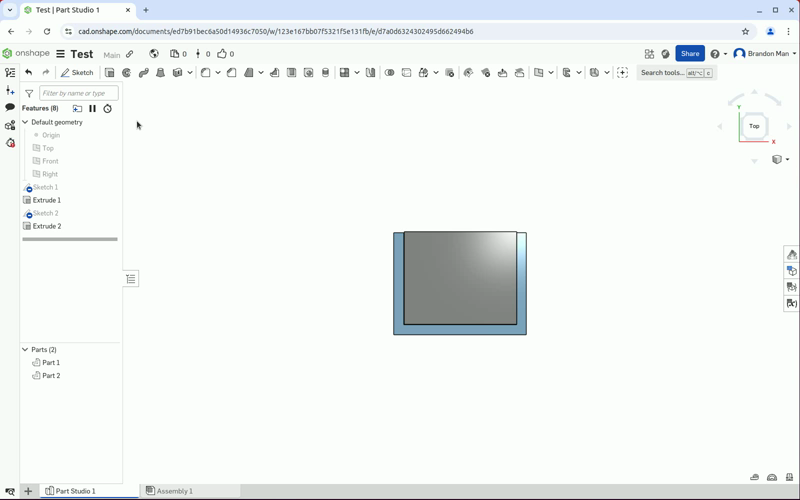
key(shift+h)
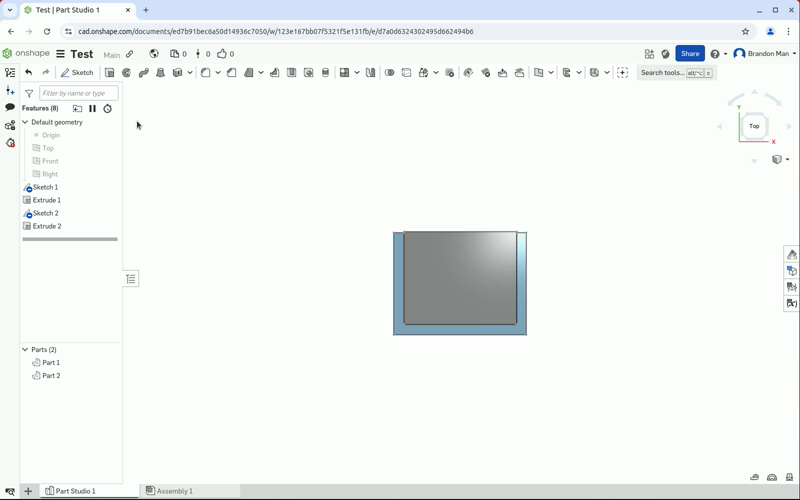
key(shift+h)
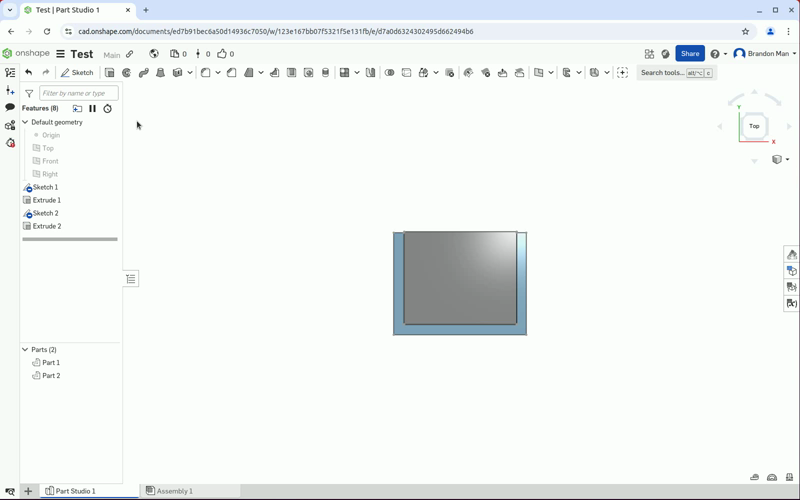
key(shift+7)
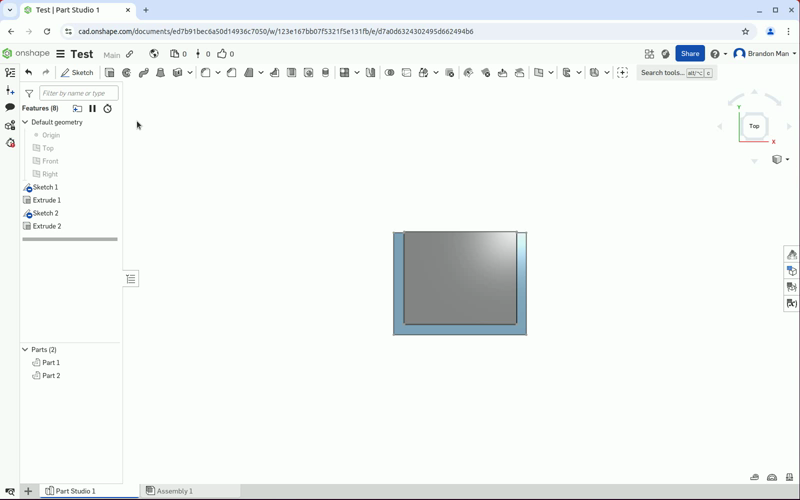
key(up, 3)
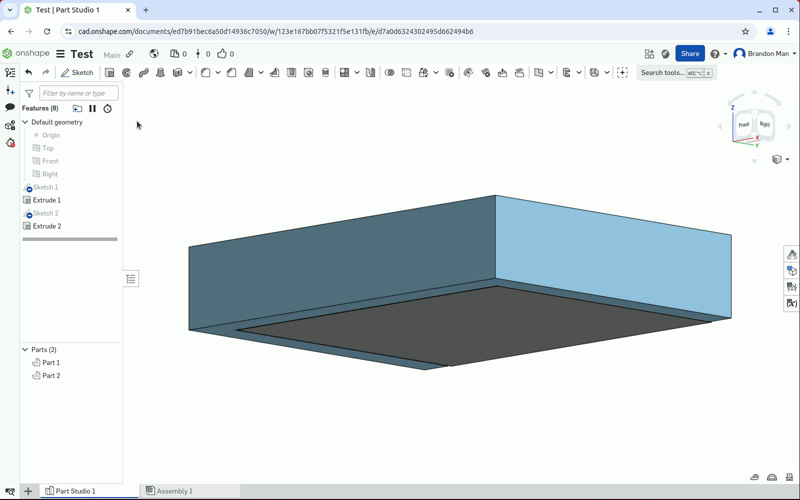
key(left, 3)
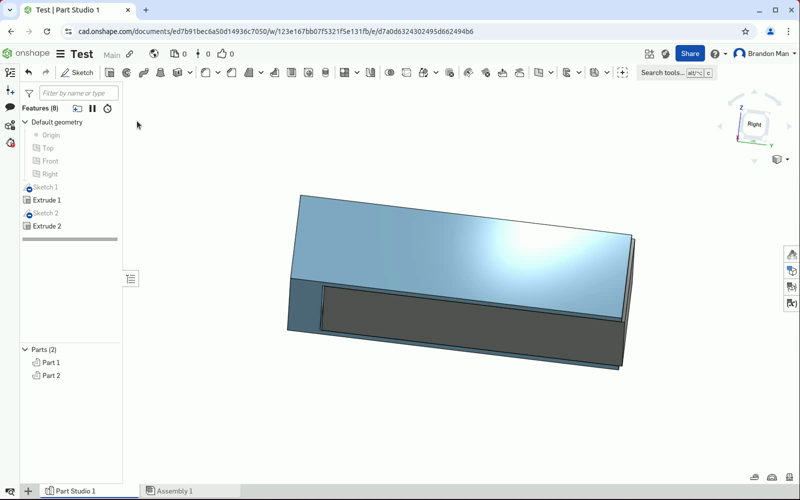
key(right, 3)
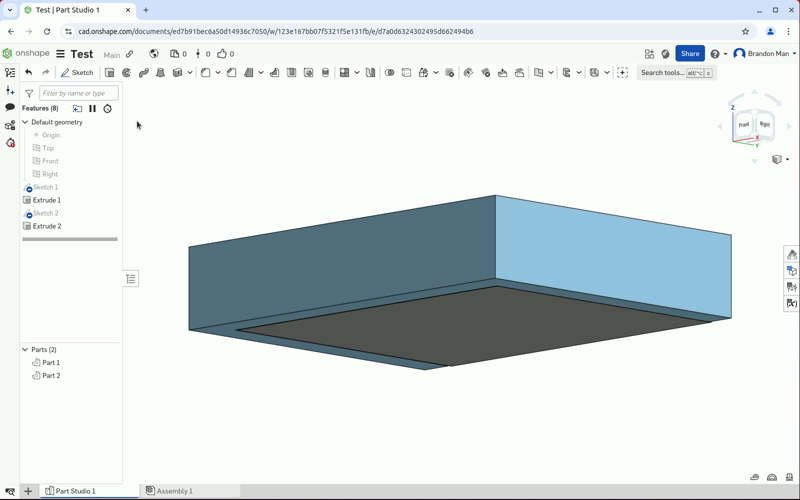
key(down, 3)
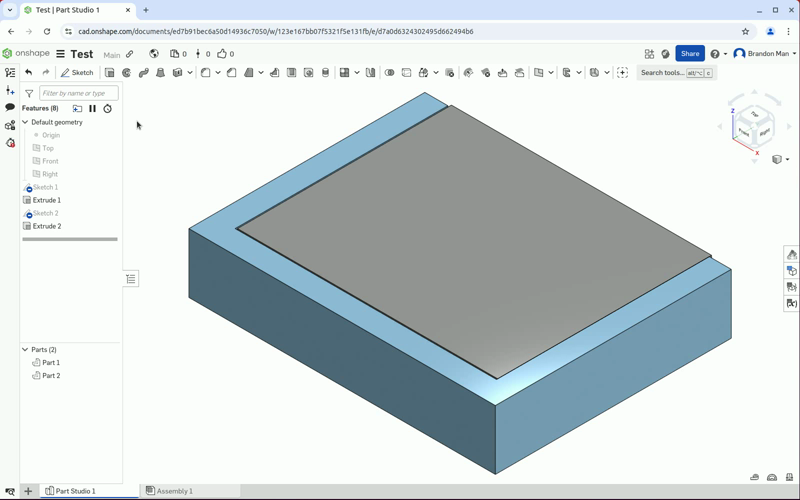
mouse_move(73, 189)
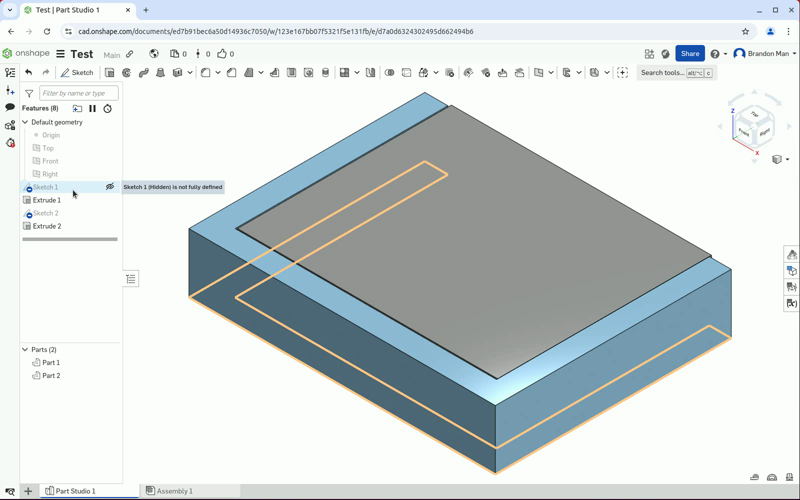
click(73, 189)